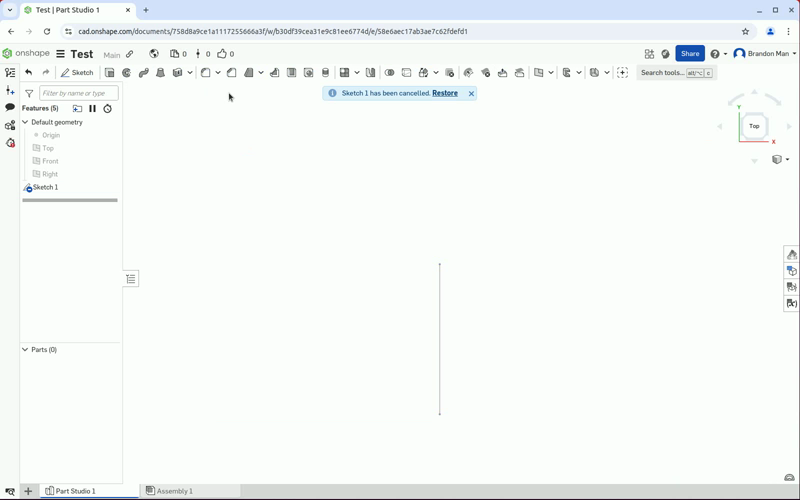
key(shift+h)
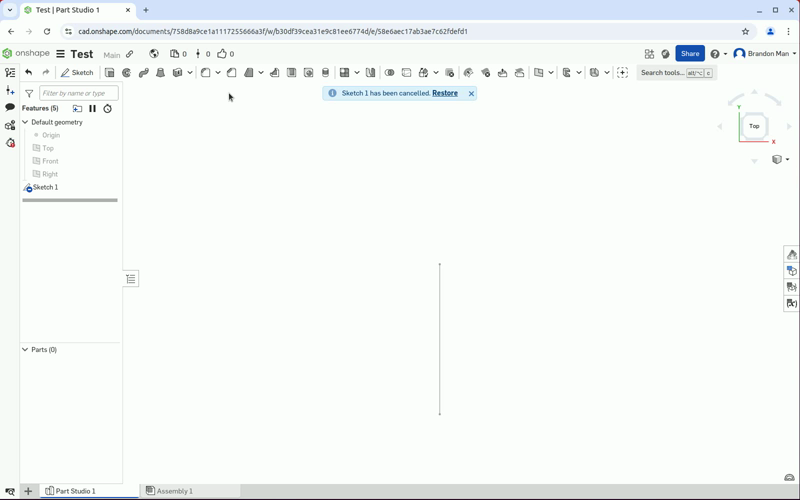
key(shift+s)
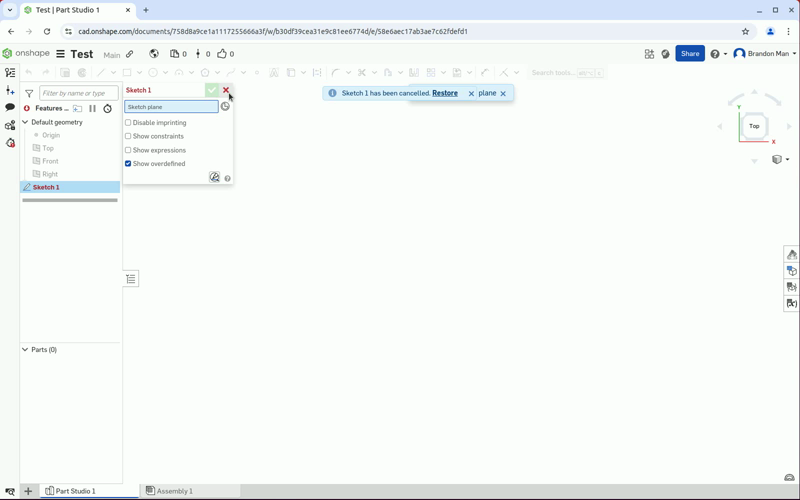
mouse_move(73, 150)
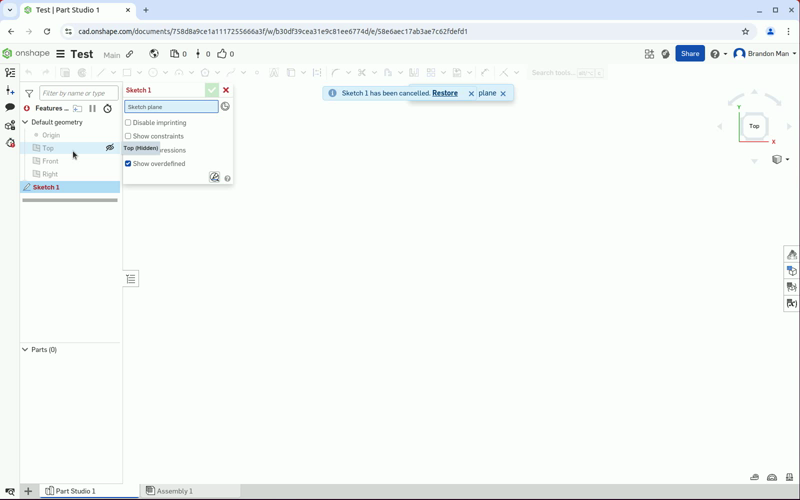
click(73, 150)
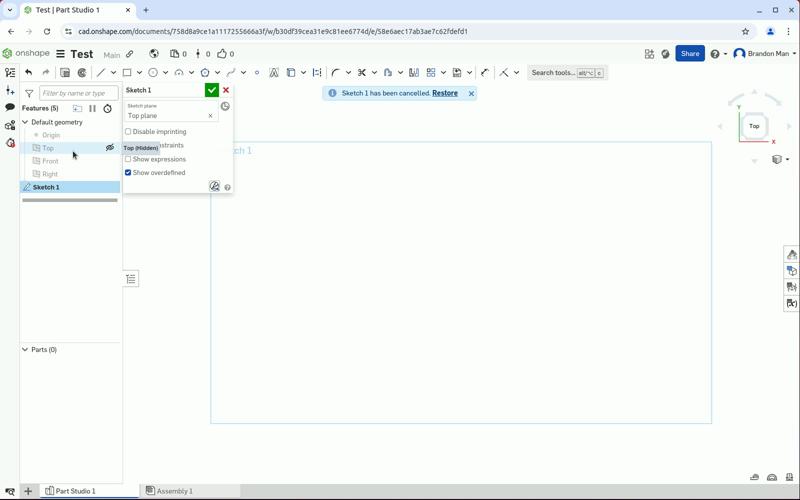
mouse_move(73, 352)
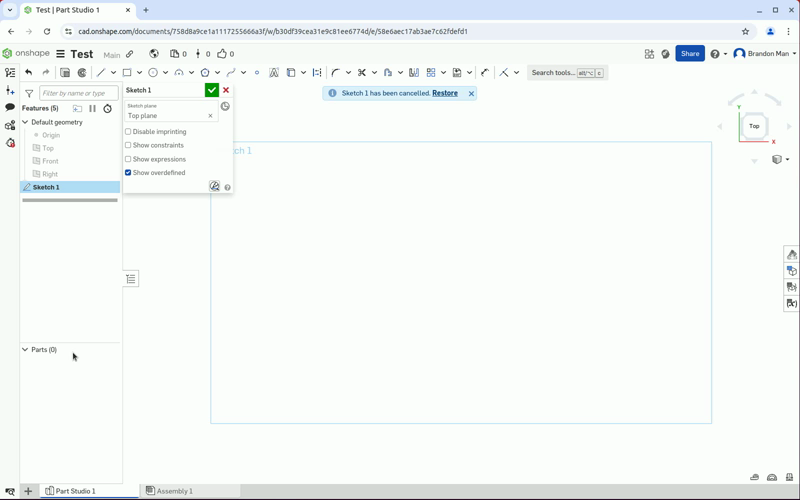
key(y)
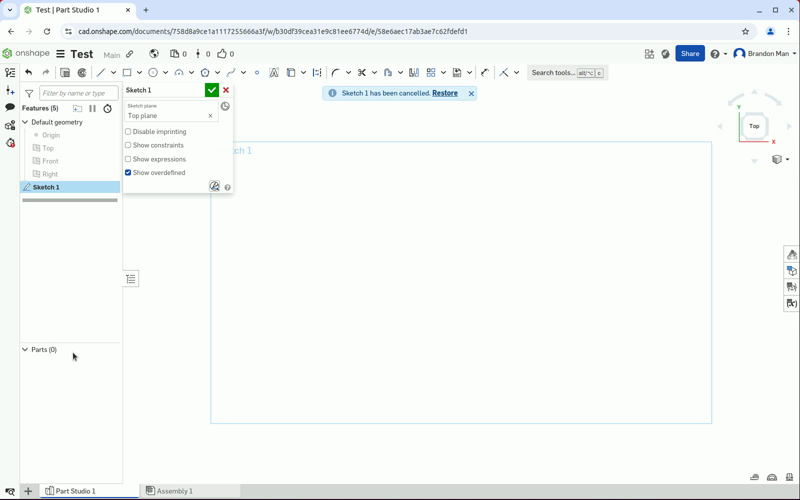
key(l)
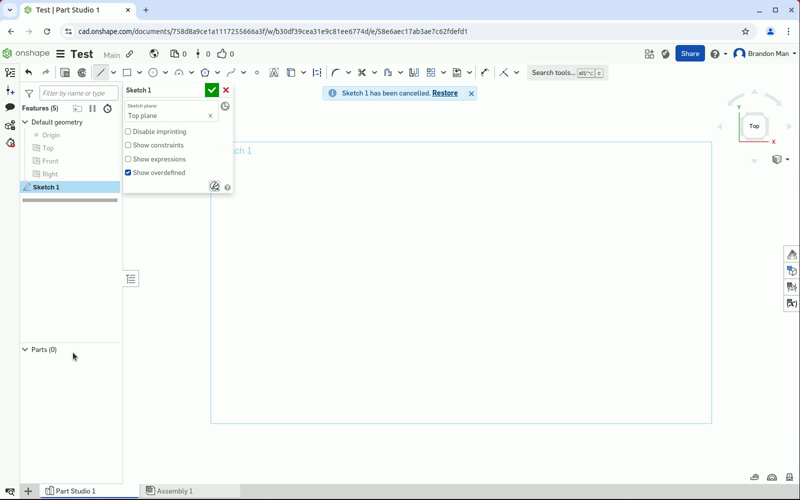
key_down(shift)
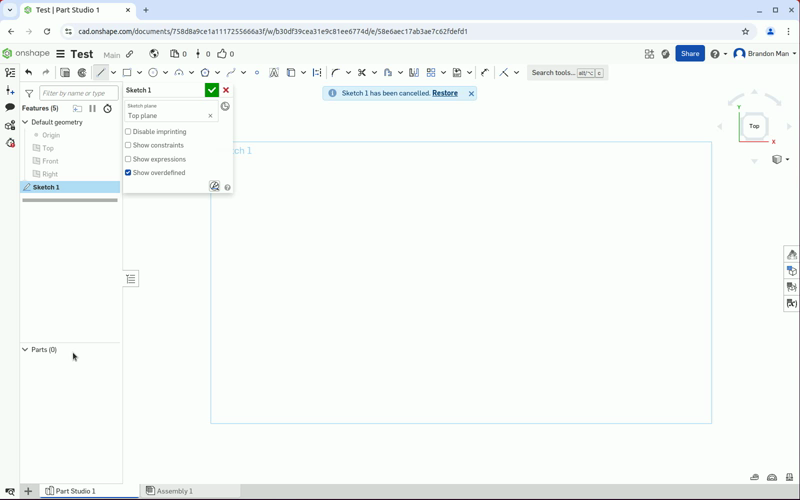
mouse_move(460, 282)
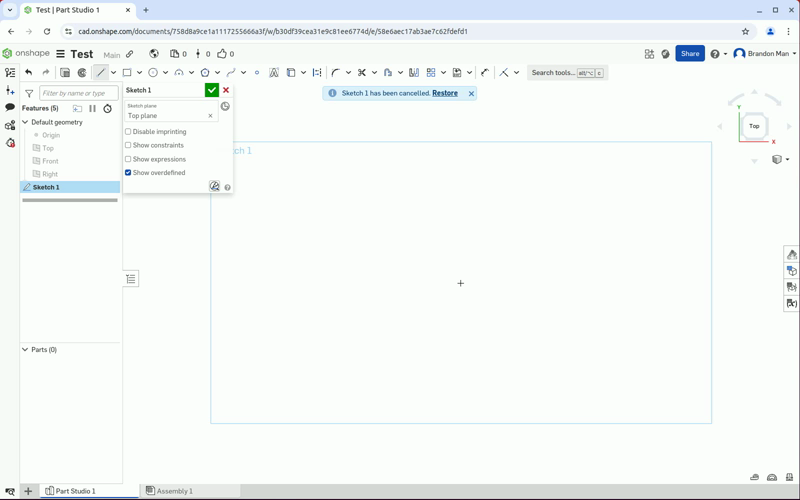
click(460, 282)
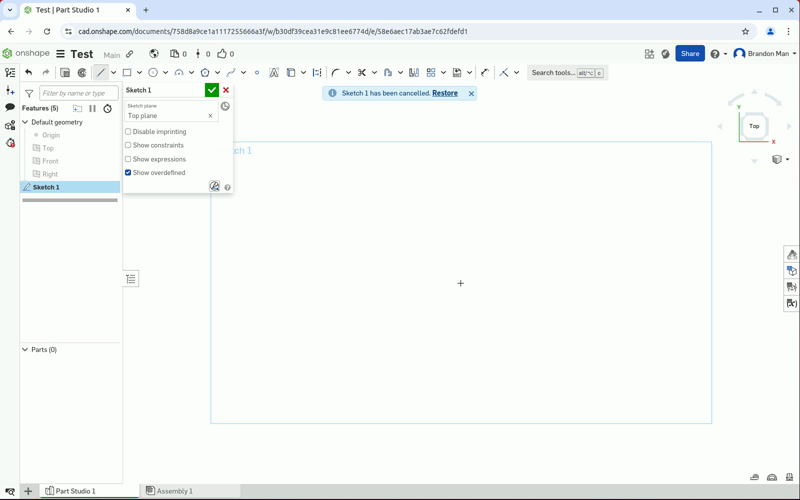
key_up(shift)
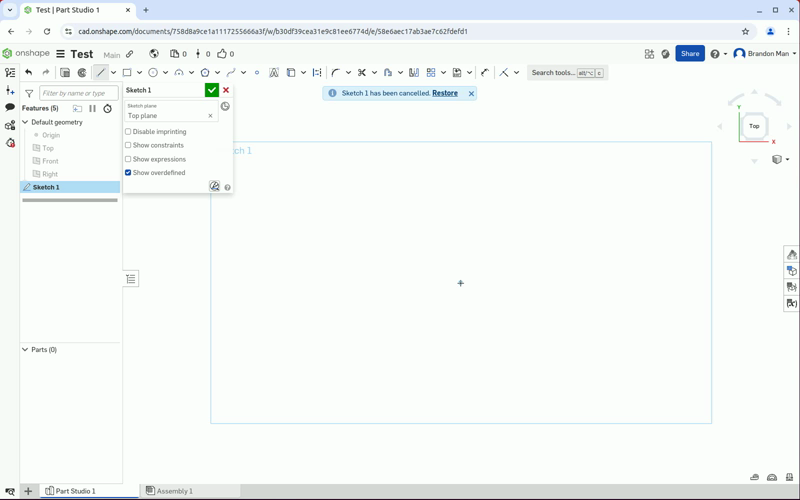
key_down(shift)
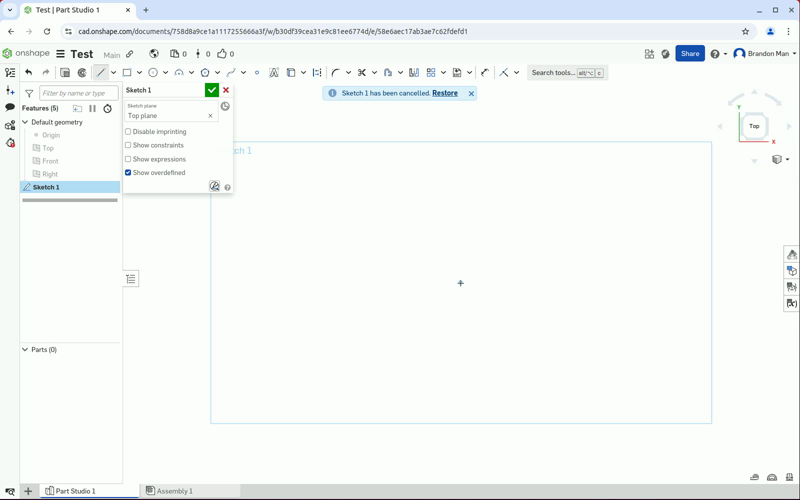
mouse_move(535, 282)
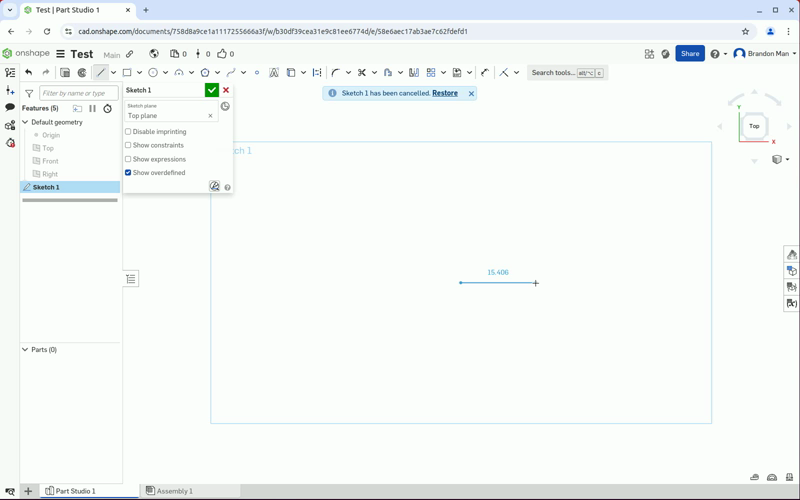
click(535, 282)
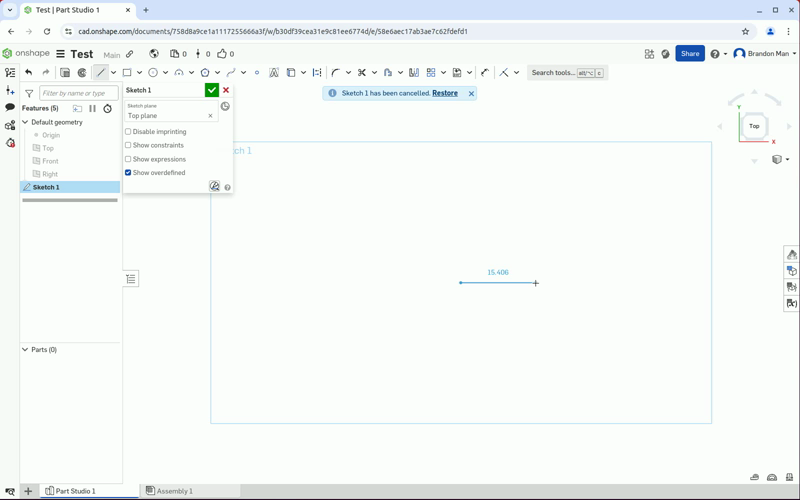
key_up(shift)
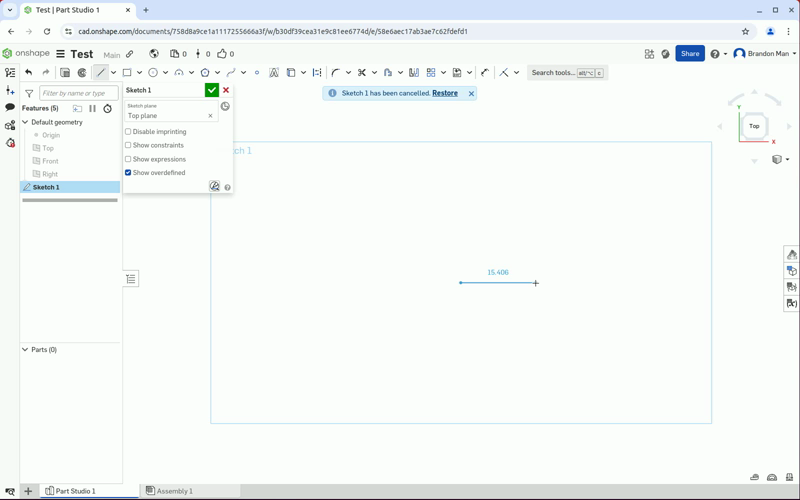
key_down(shift)
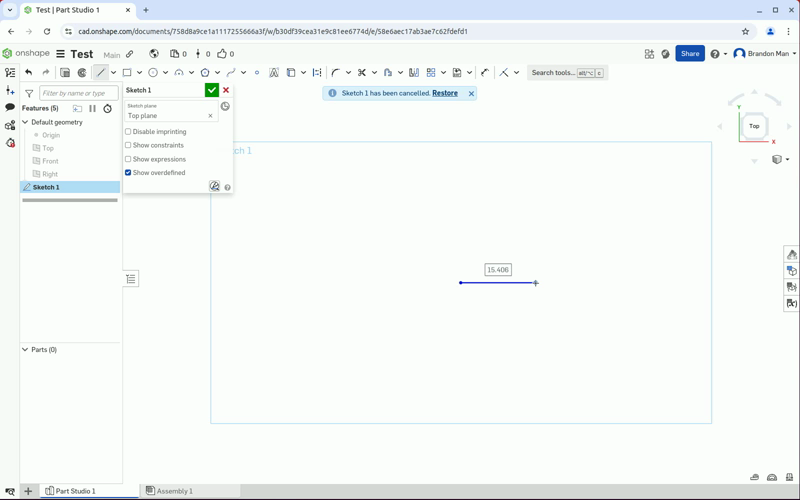
mouse_move(535, 170)
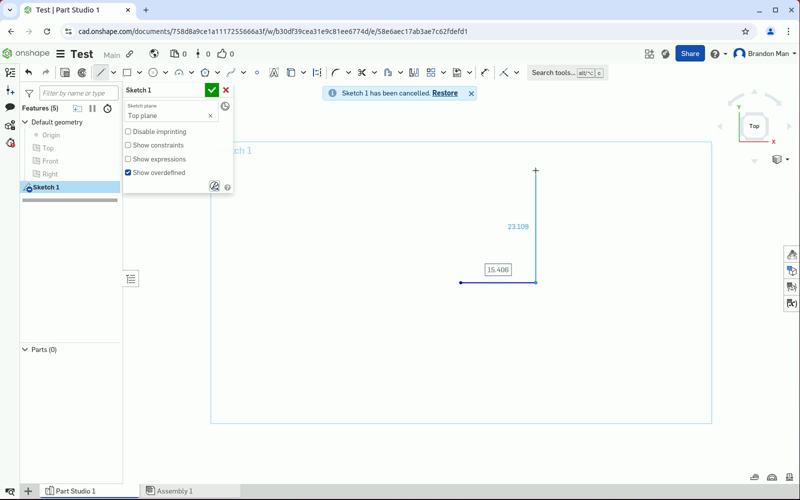
click(535, 170)
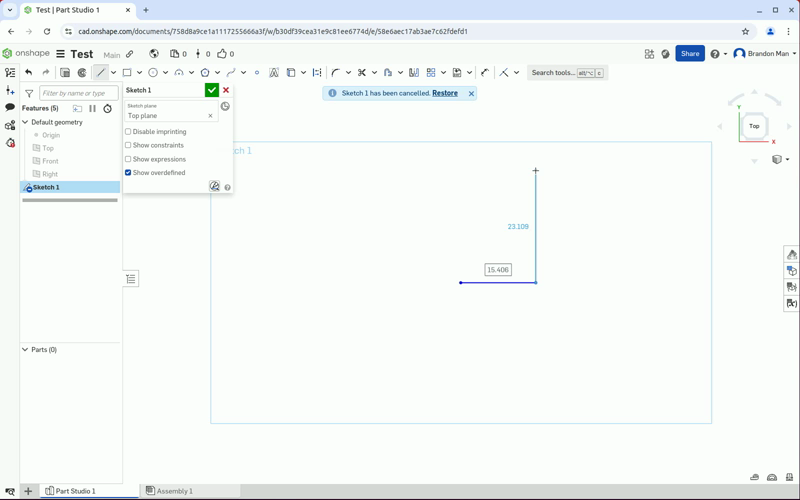
key_up(shift)
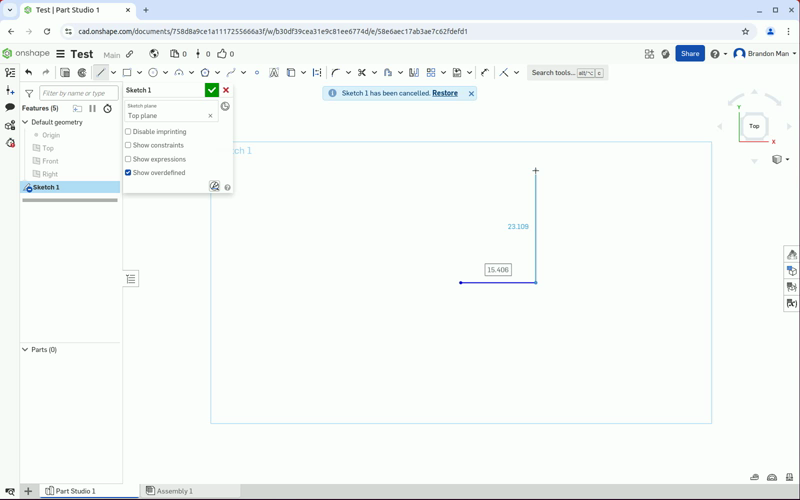
key_down(shift)
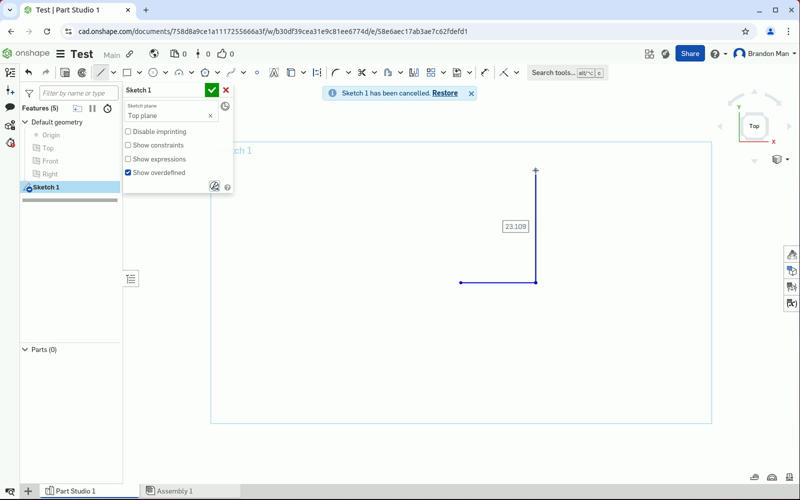
mouse_move(460, 170)
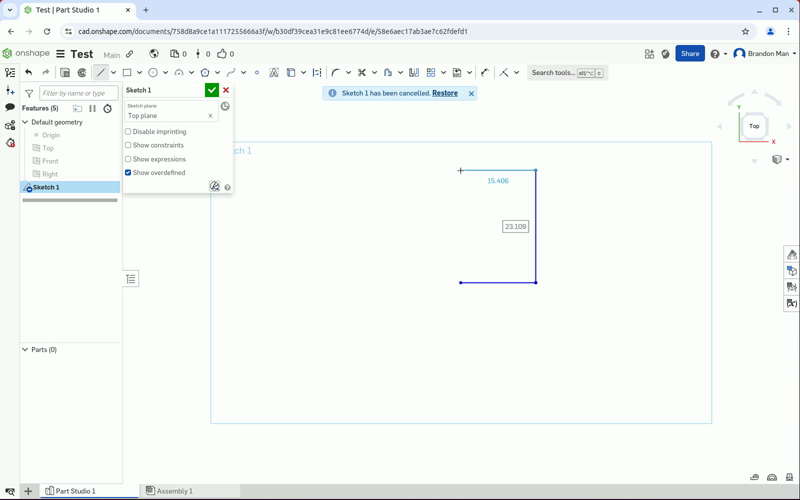
click(460, 170)
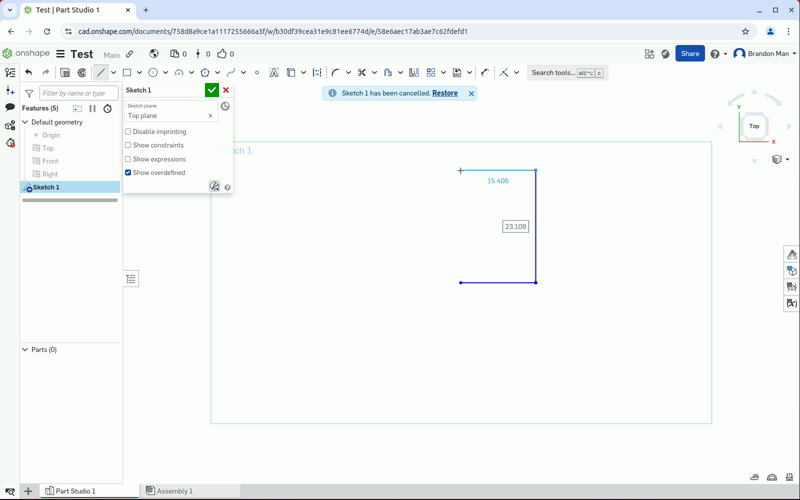
key_up(shift)
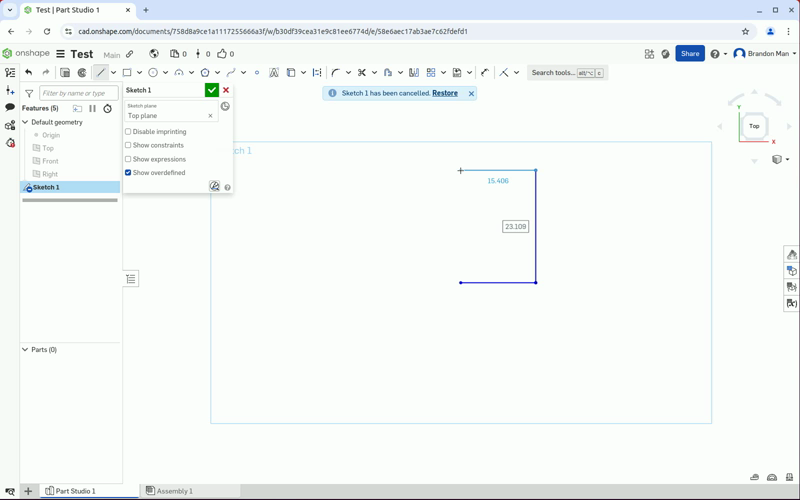
key_down(shift)
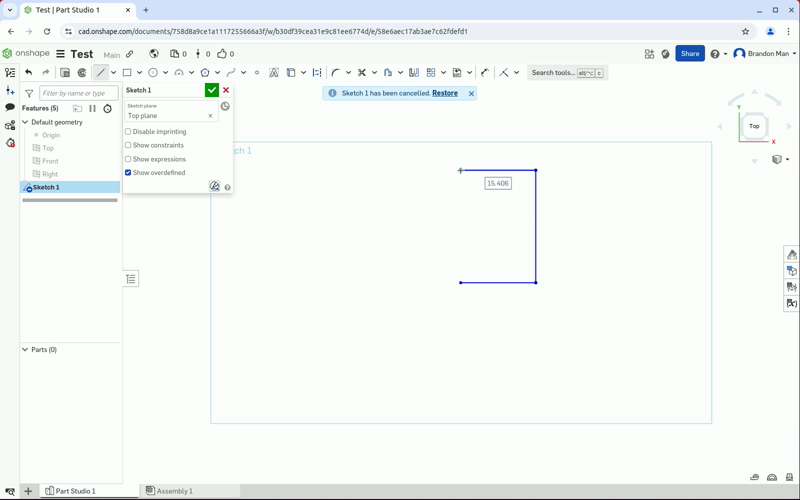
mouse_move(460, 282)
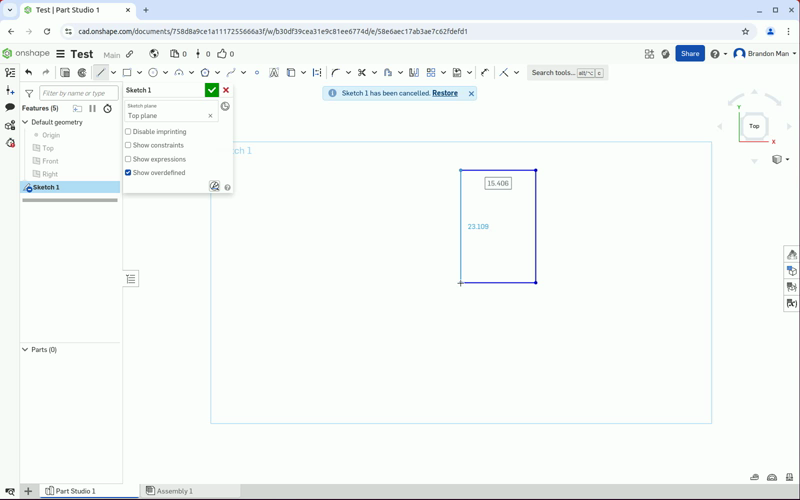
key_up(shift)
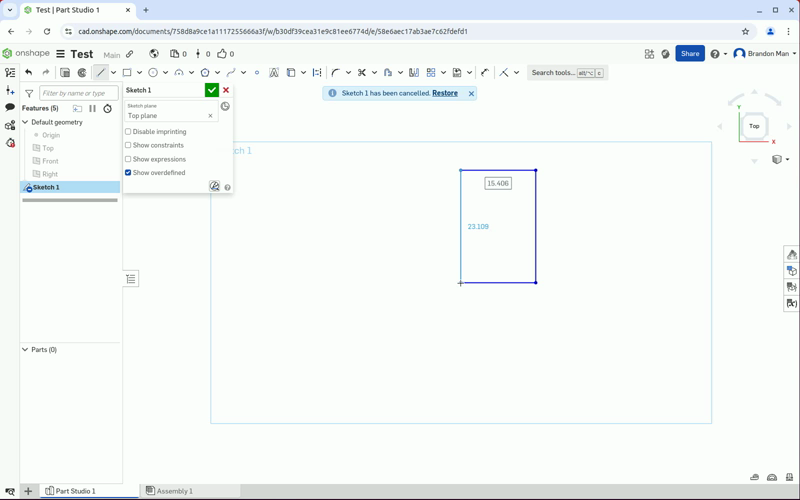
click(460, 282)
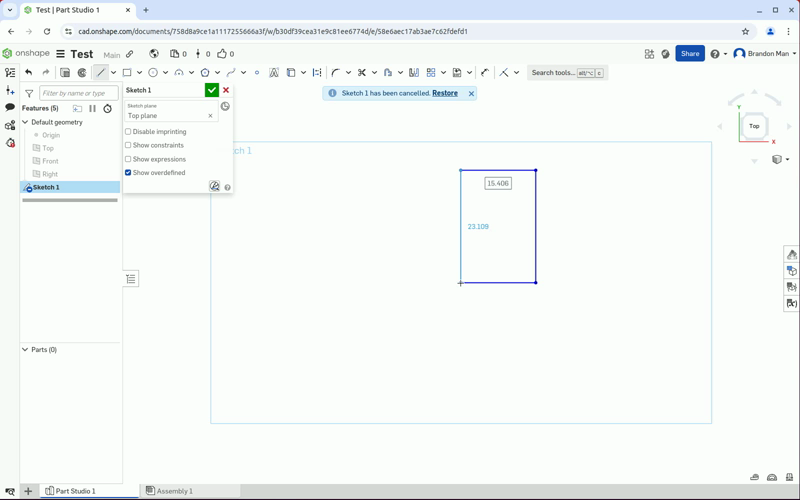
key(esc)
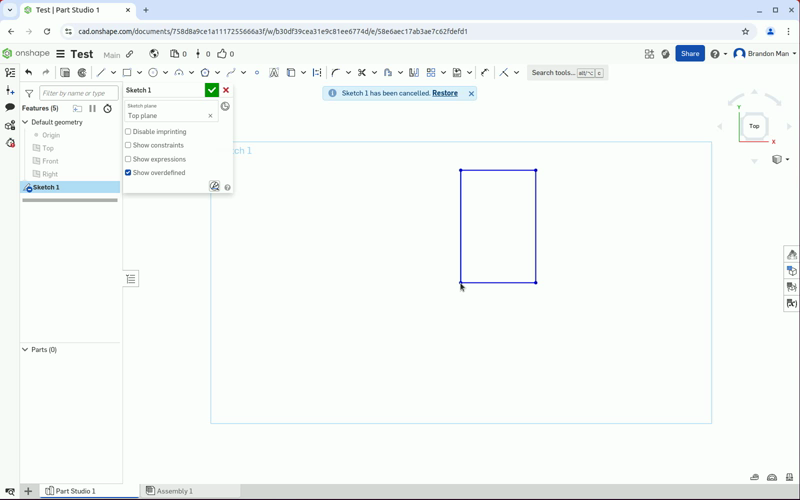
mouse_move(518, 233)
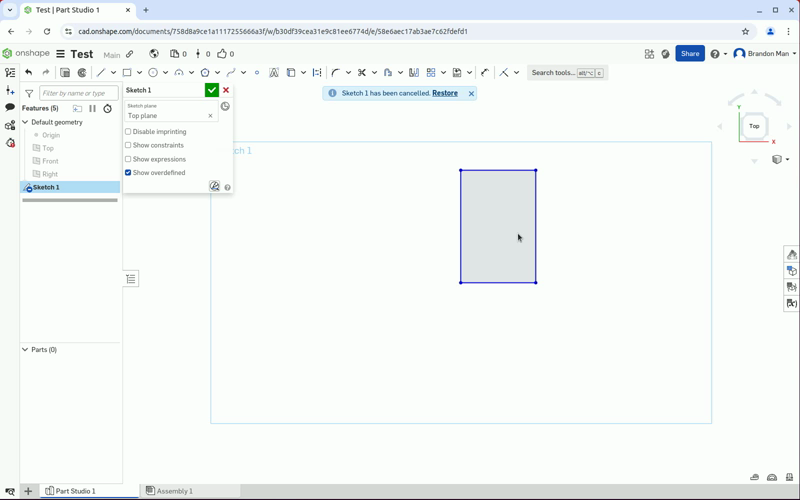
click(518, 233)
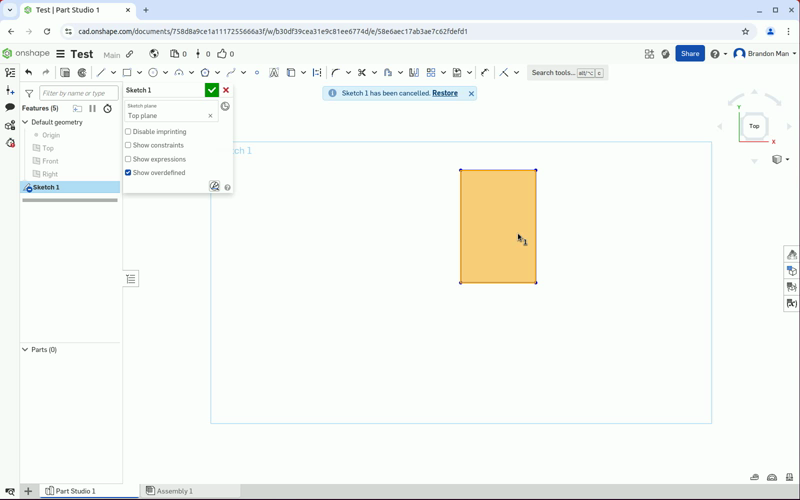
mouse_move(73, 352)
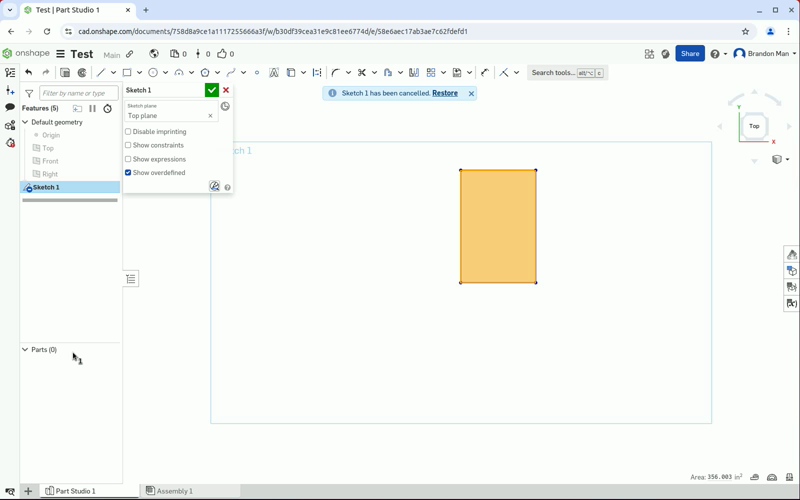
key(shift+y)
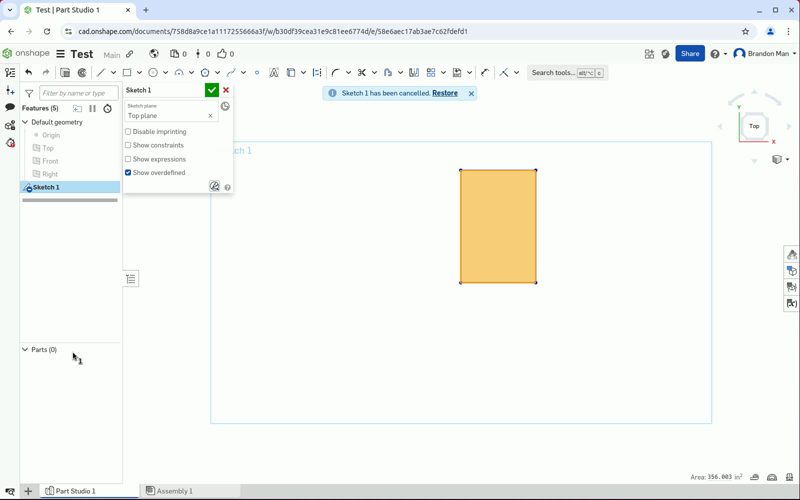
key(shift+e)
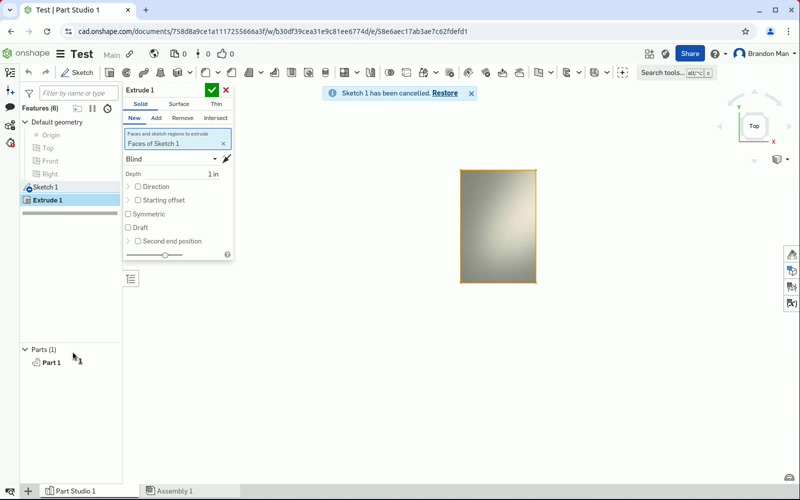
mouse_move(143, 106)
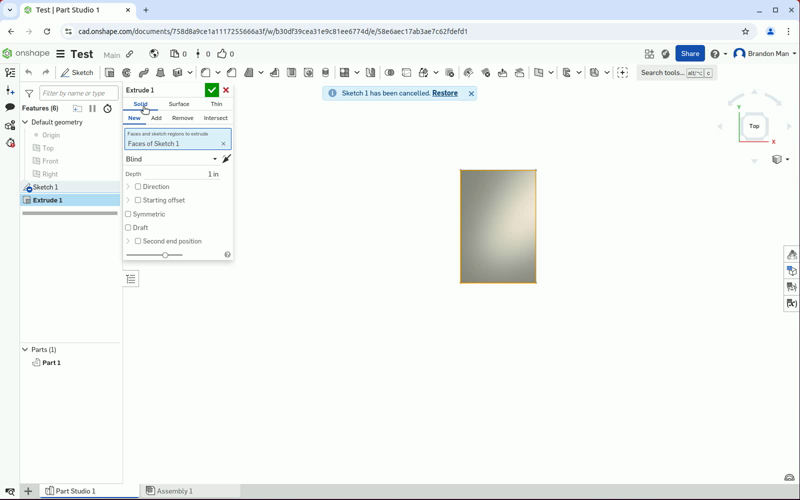
click(143, 106)
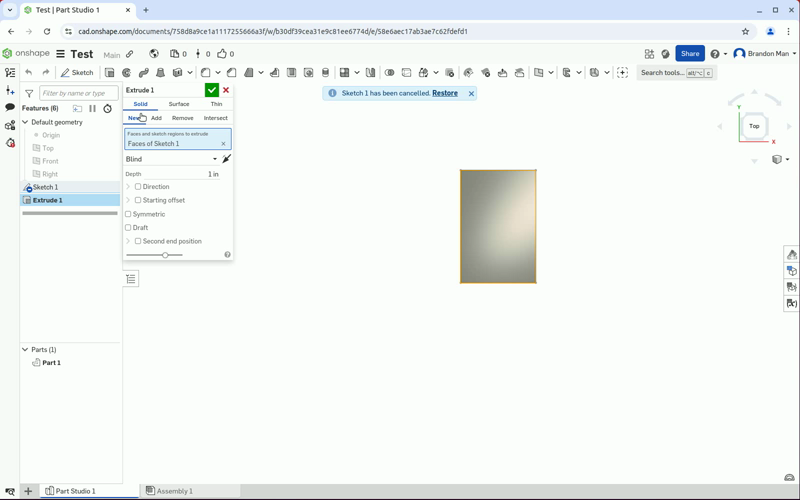
mouse_move(137, 120)
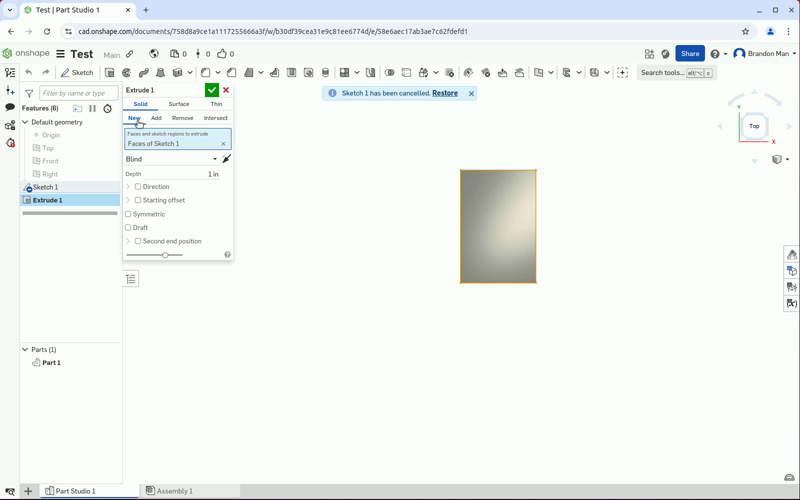
click(137, 120)
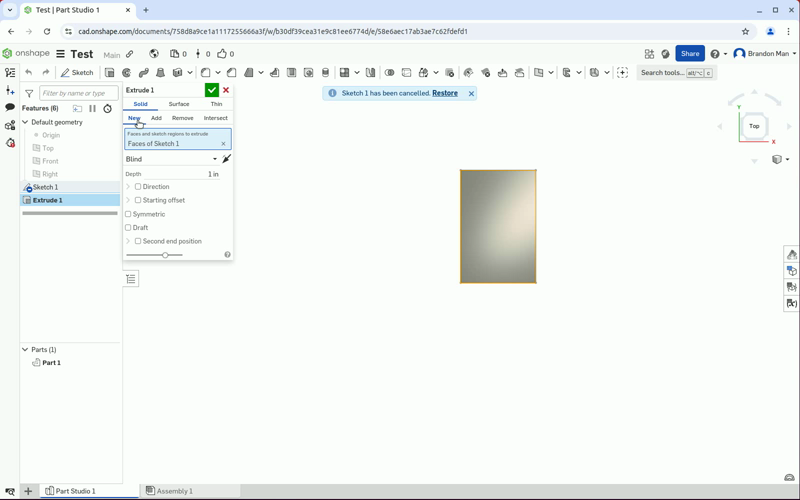
key(tab, 4)
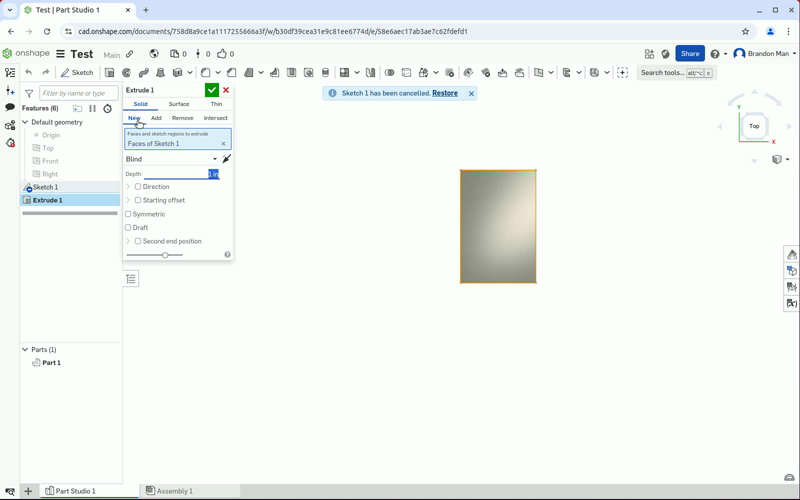
text(9.147)
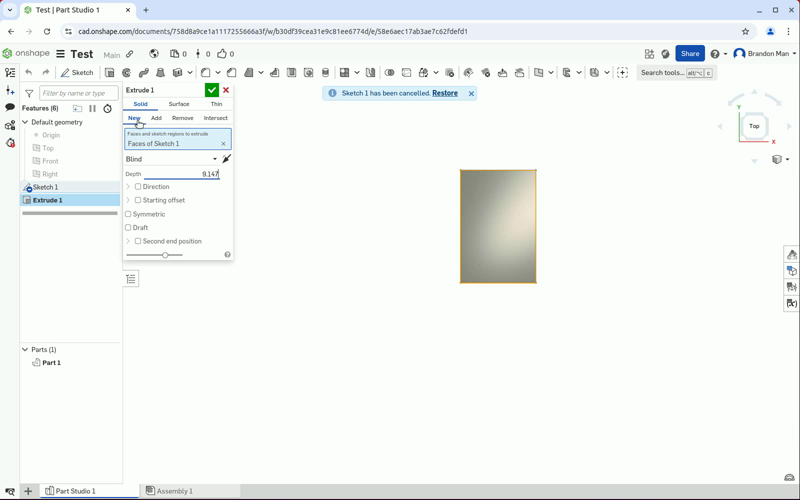
key(enter)
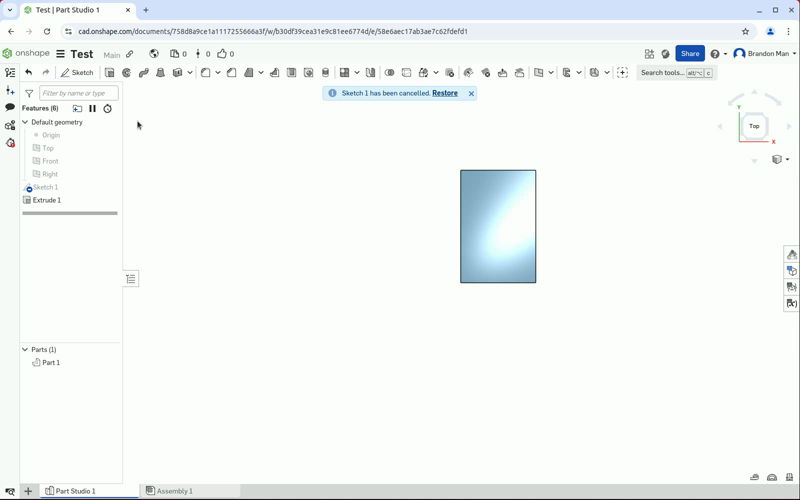
key(shift+h)
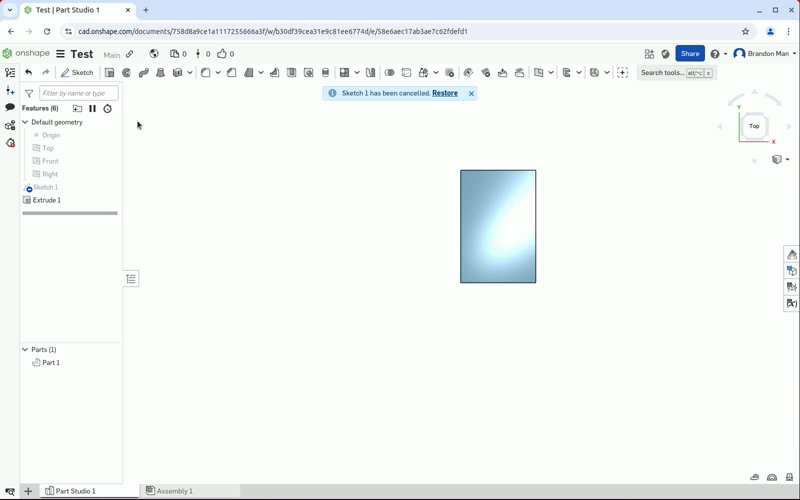
key(shift+h)
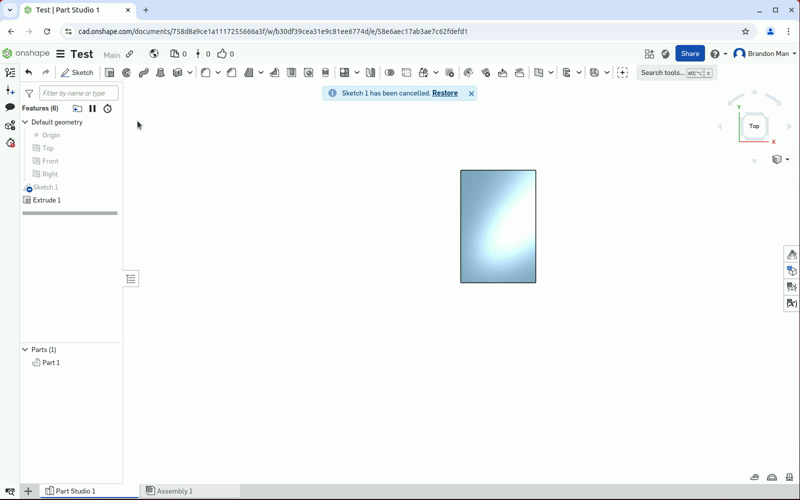
mouse_move(73, 189)
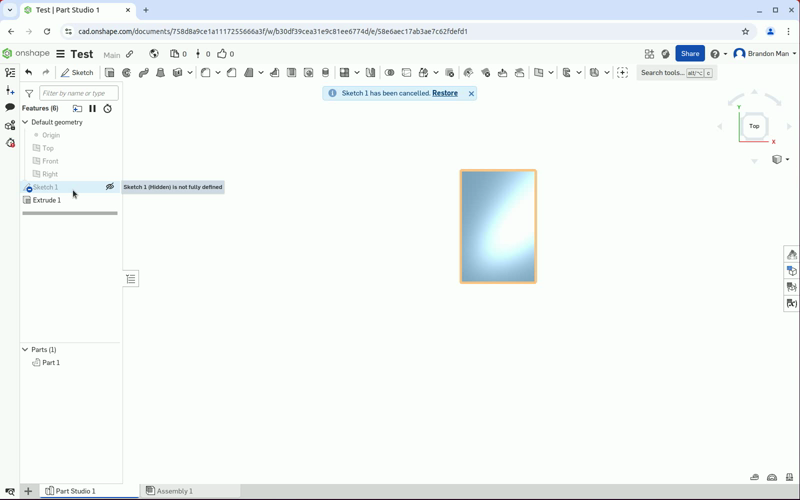
click(73, 189)
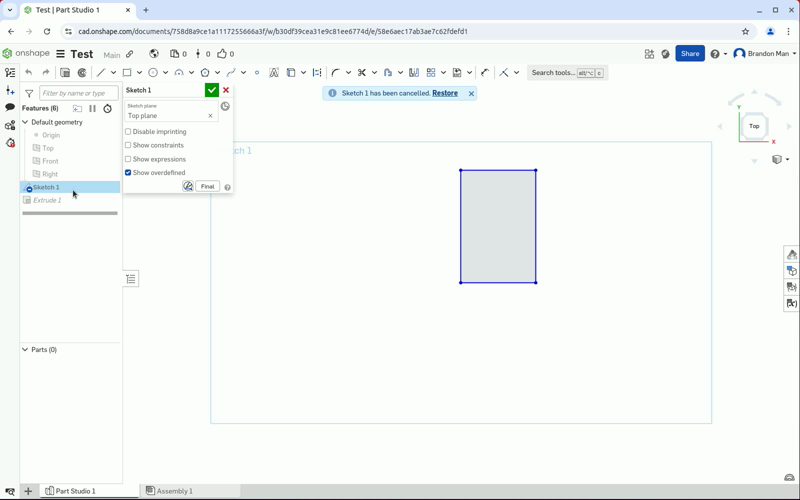
mouse_move(229, 92)
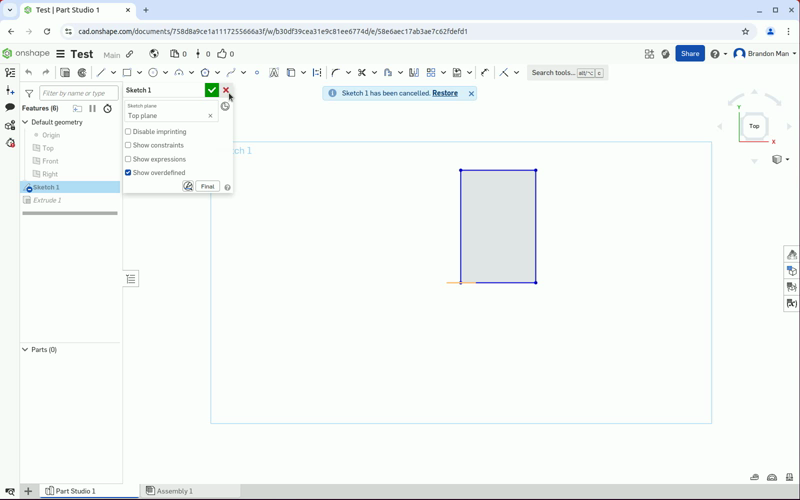
click(229, 92)
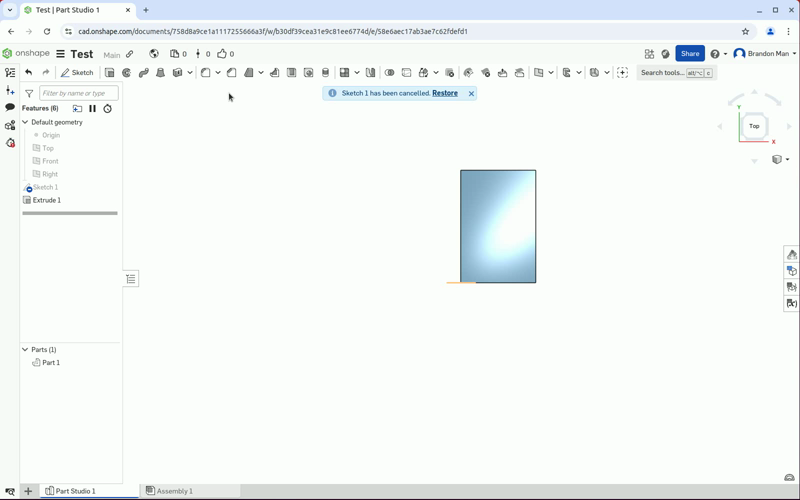
mouse_move(541, 75)
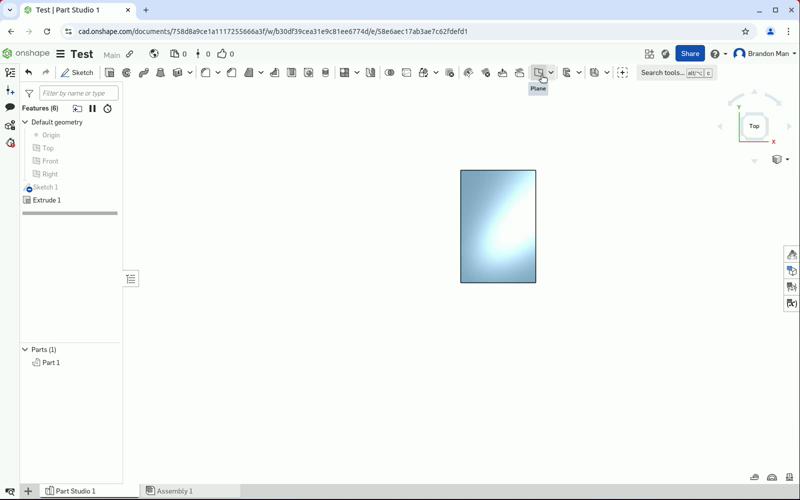
click(541, 75)
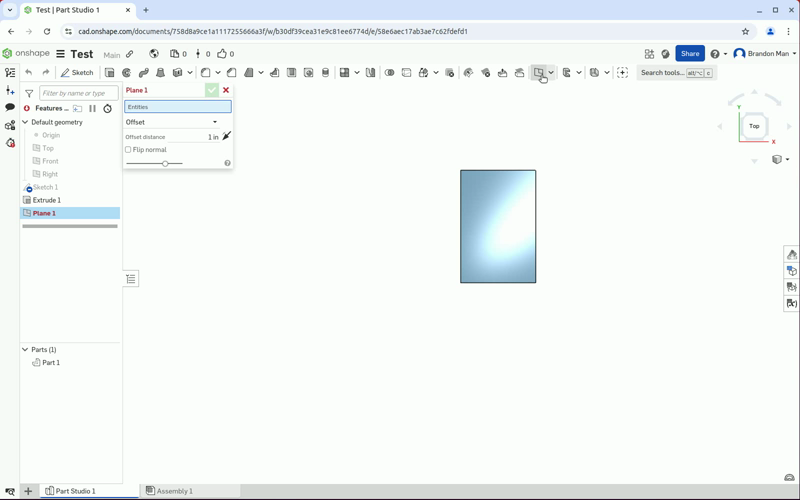
mouse_move(73, 150)
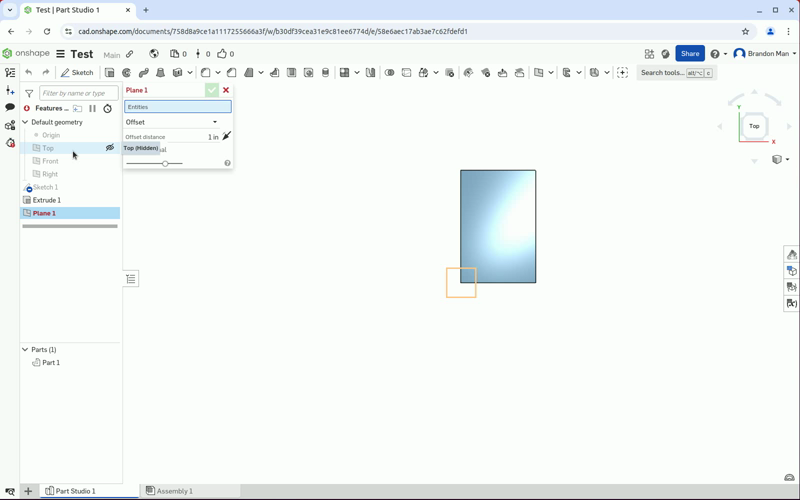
click(73, 150)
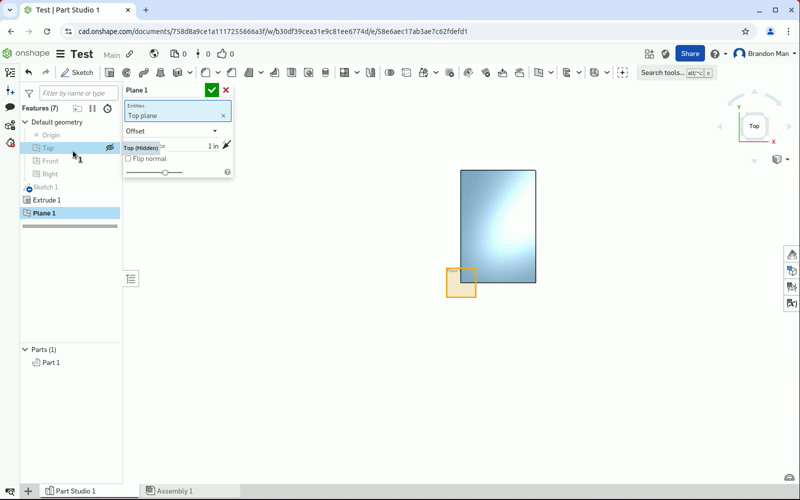
key(tab, 2)
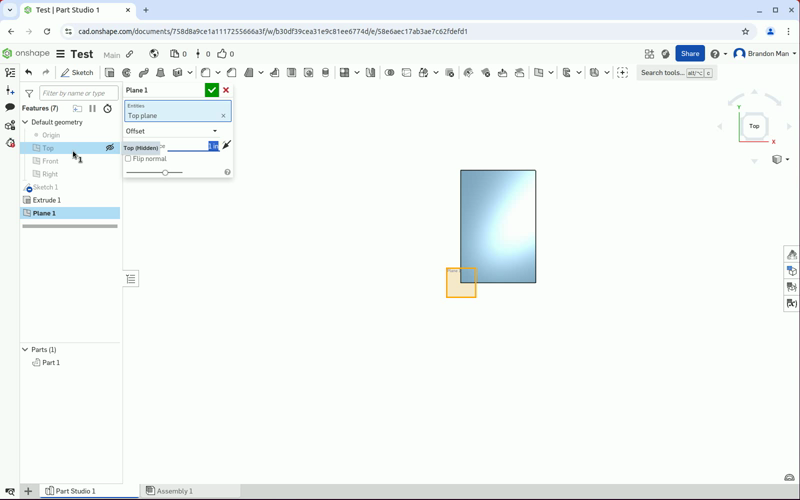
text(9.151)
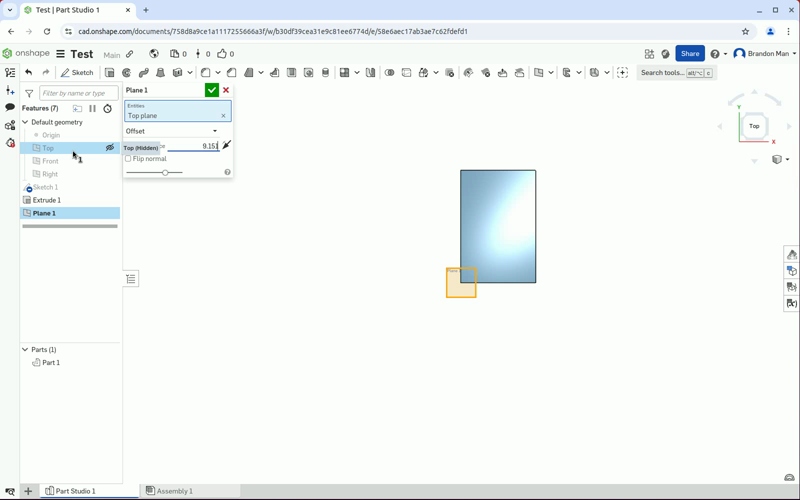
key(enter, 2)
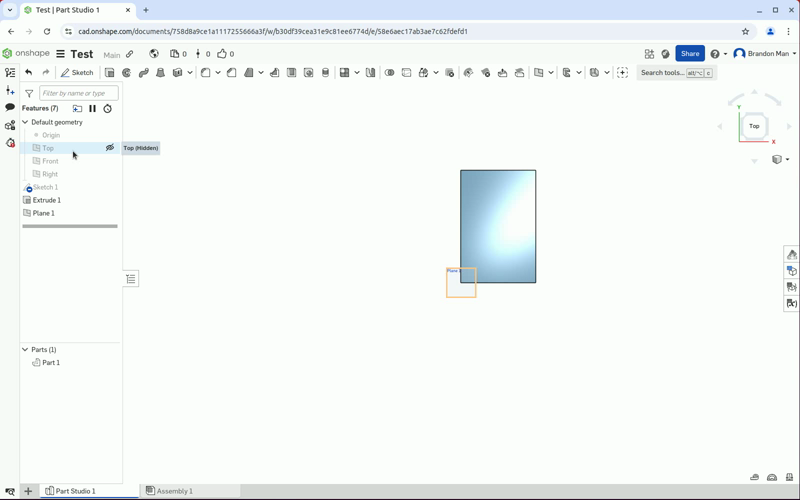
key(shift+s)
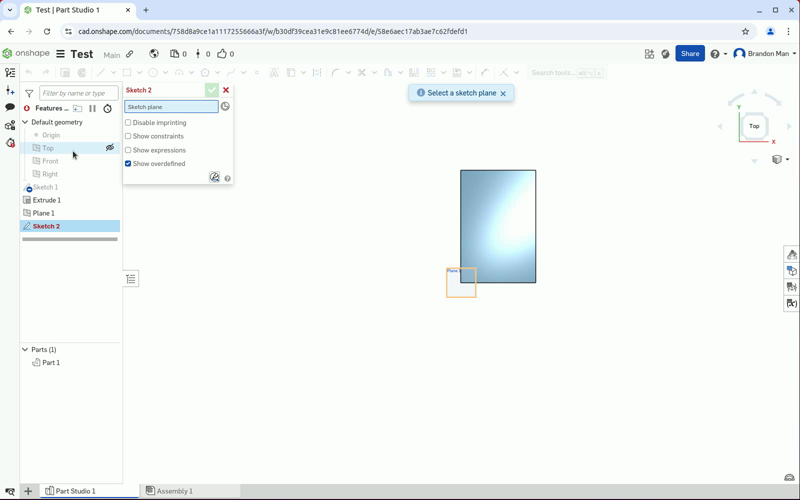
mouse_move(73, 215)
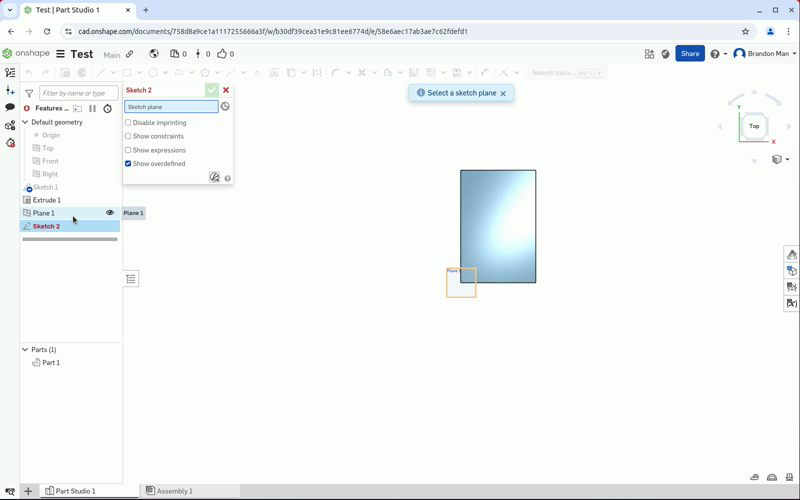
click(73, 215)
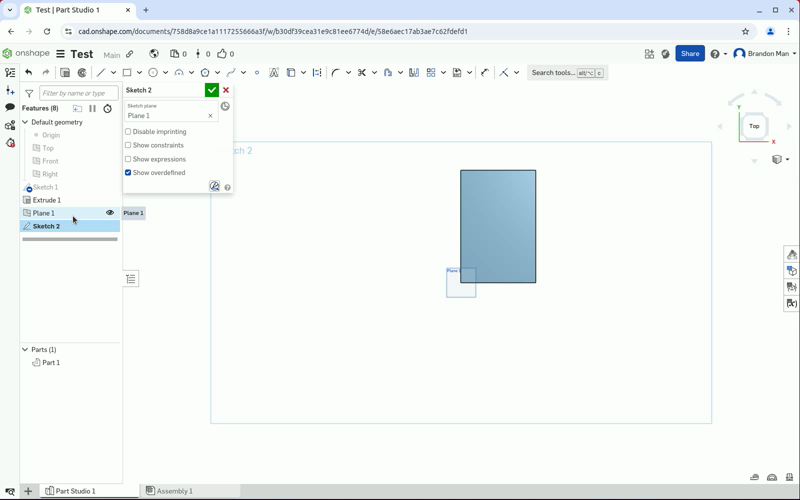
mouse_move(73, 352)
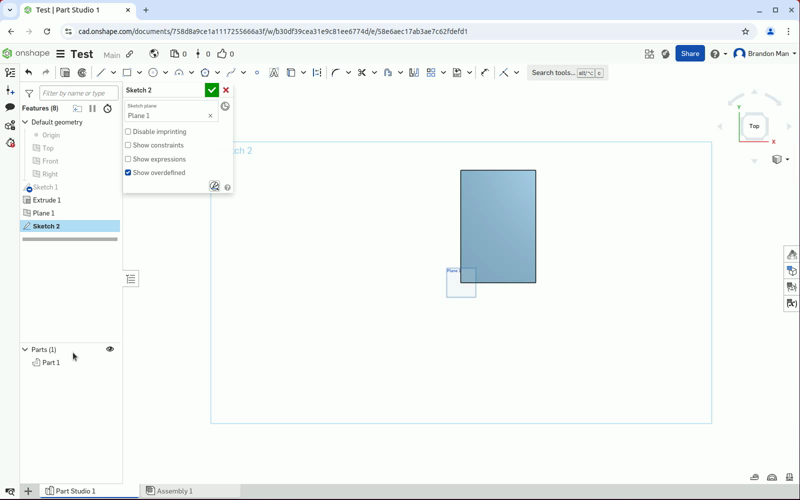
key(y)
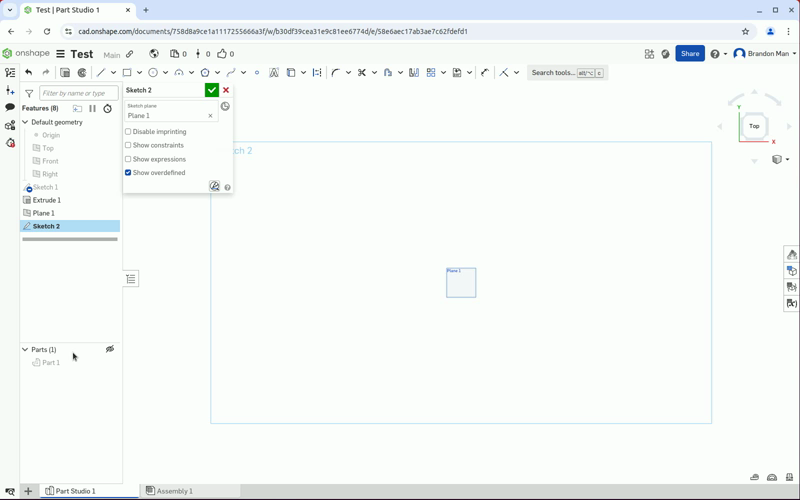
key(l)
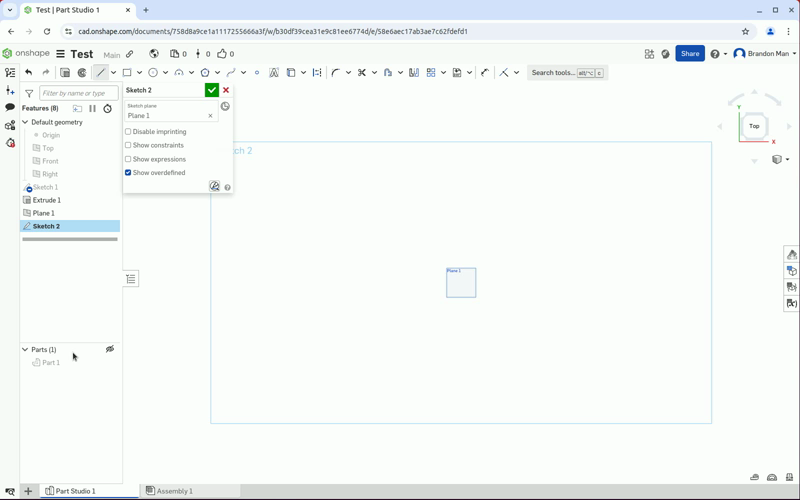
key_down(shift)
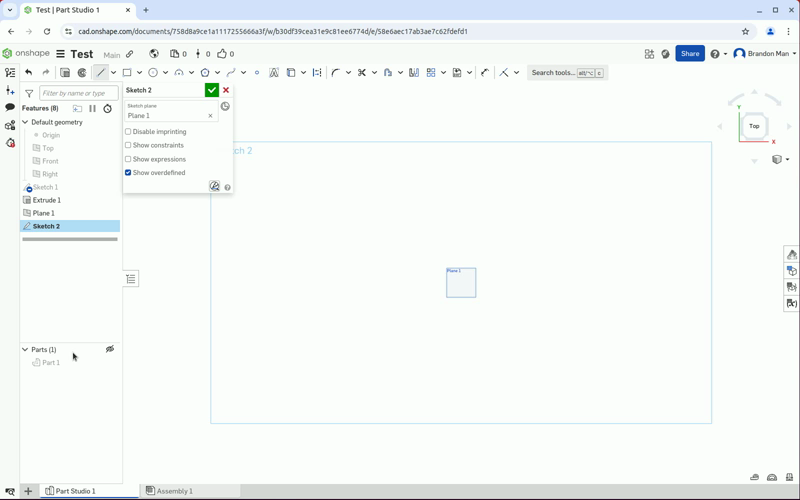
mouse_move(460, 282)
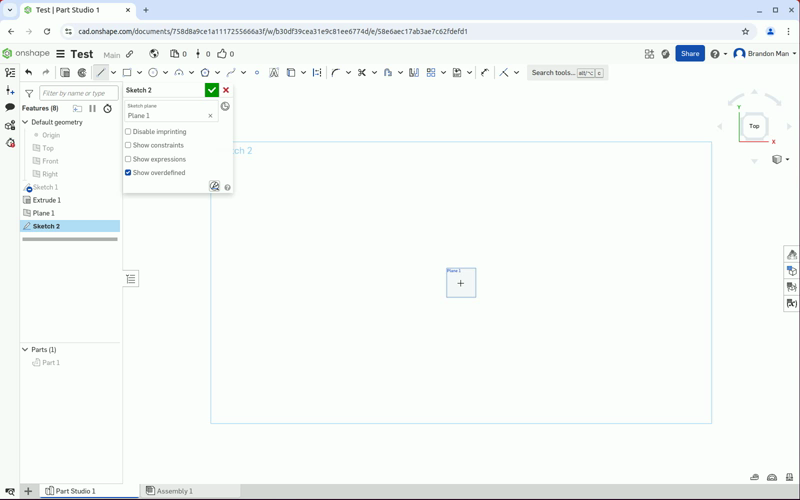
click(460, 282)
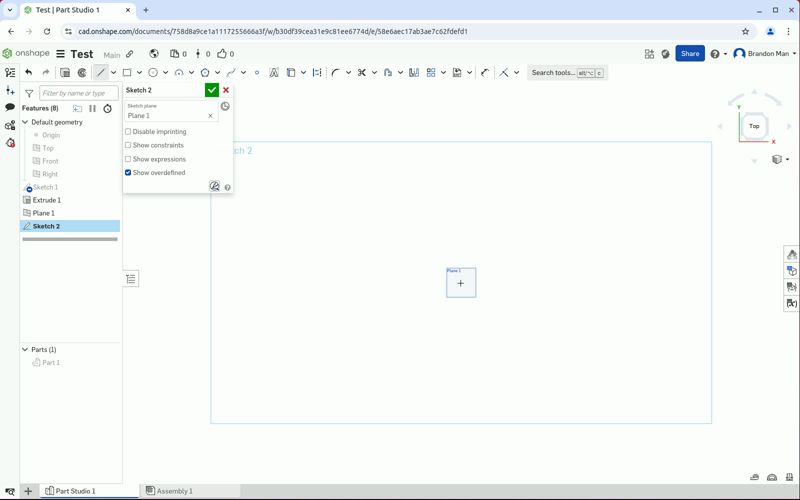
key_up(shift)
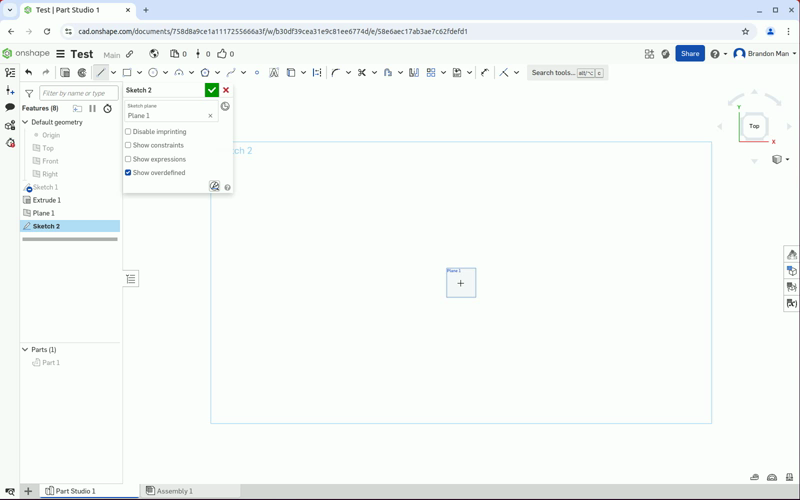
key_down(shift)
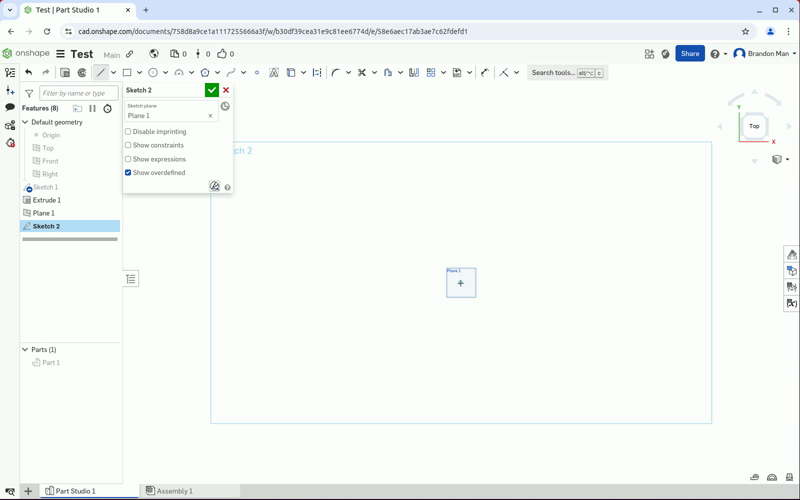
mouse_move(490, 282)
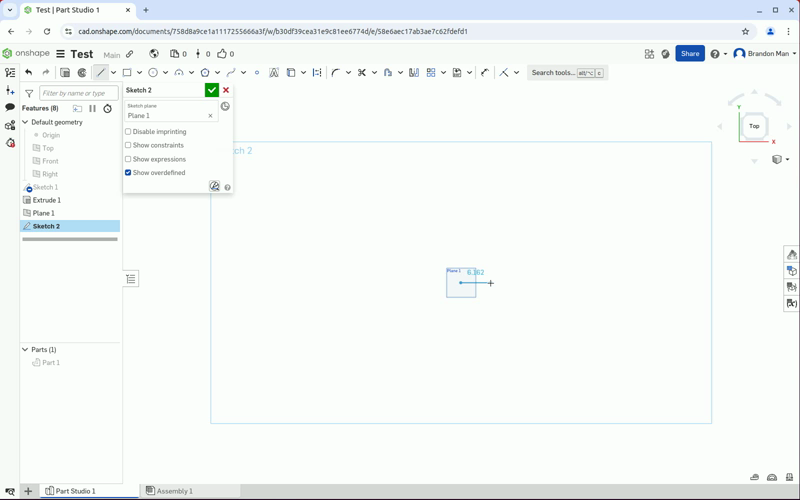
mouse_move(483, 282)
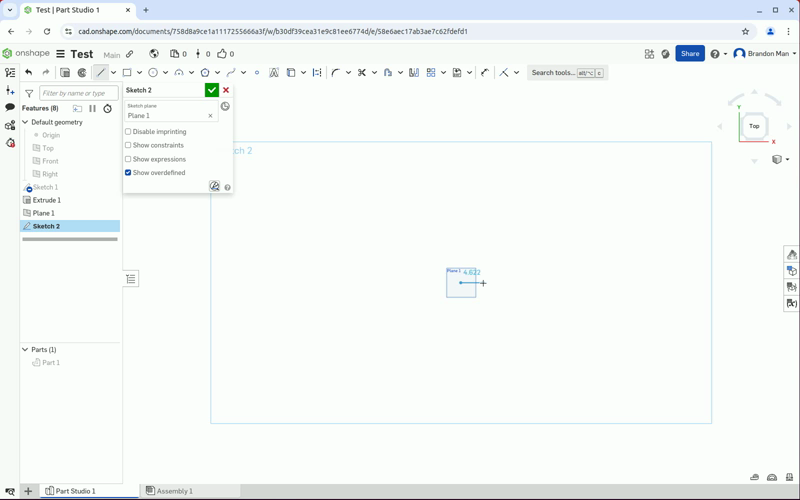
click(483, 282)
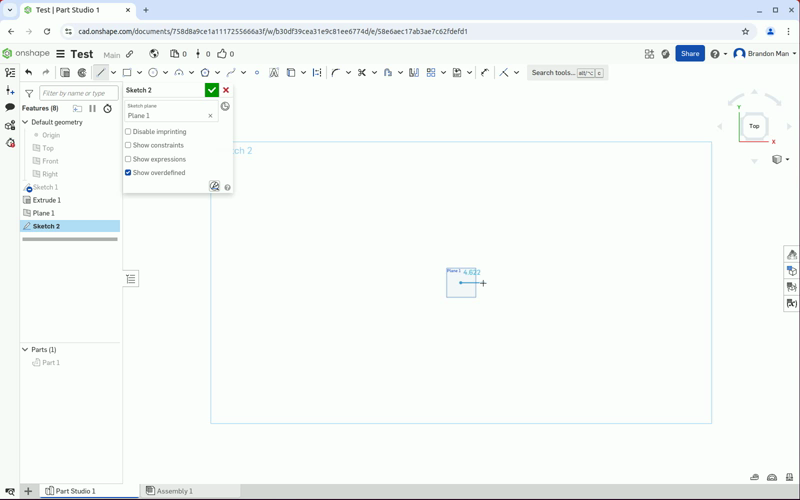
key_up(shift)
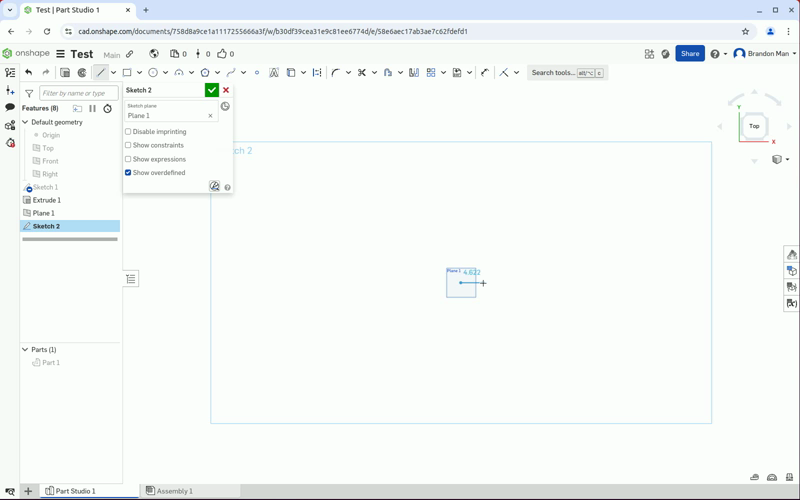
key_down(shift)
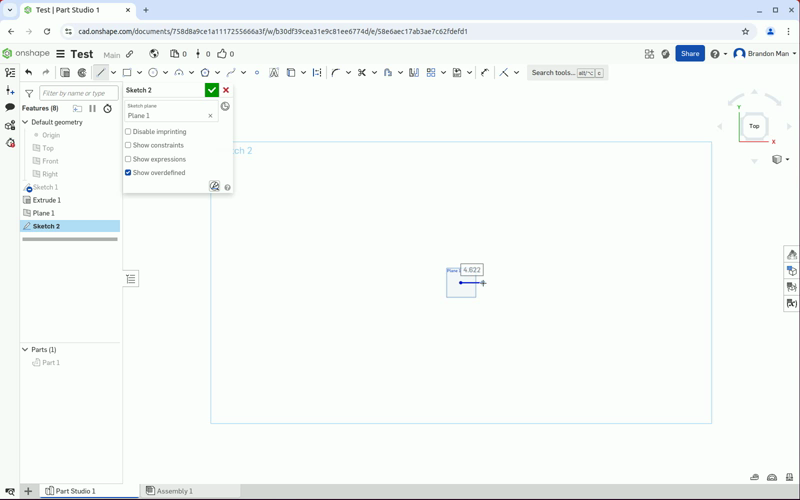
mouse_move(483, 170)
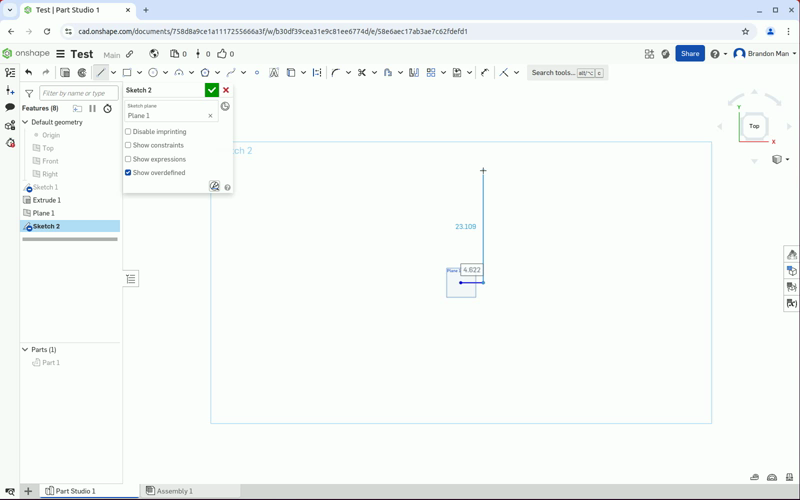
click(483, 170)
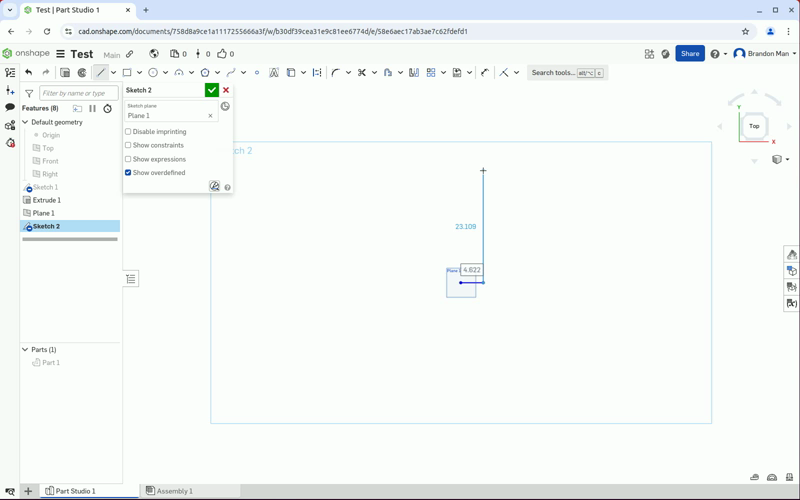
key_up(shift)
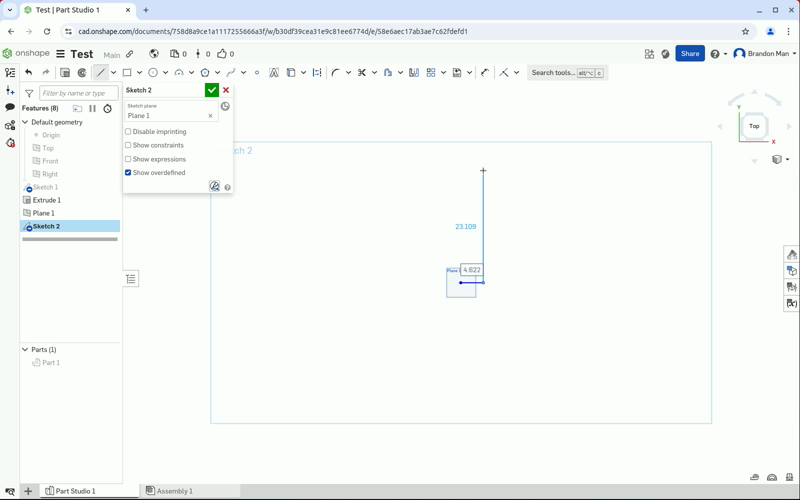
key_down(shift)
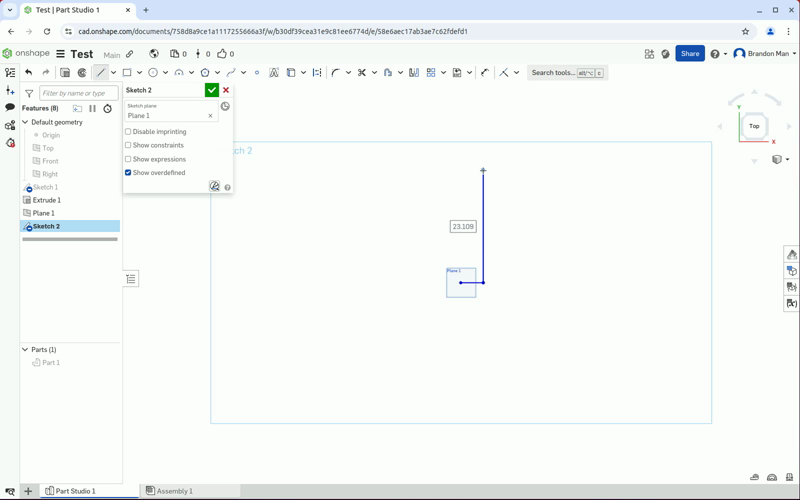
mouse_move(513, 170)
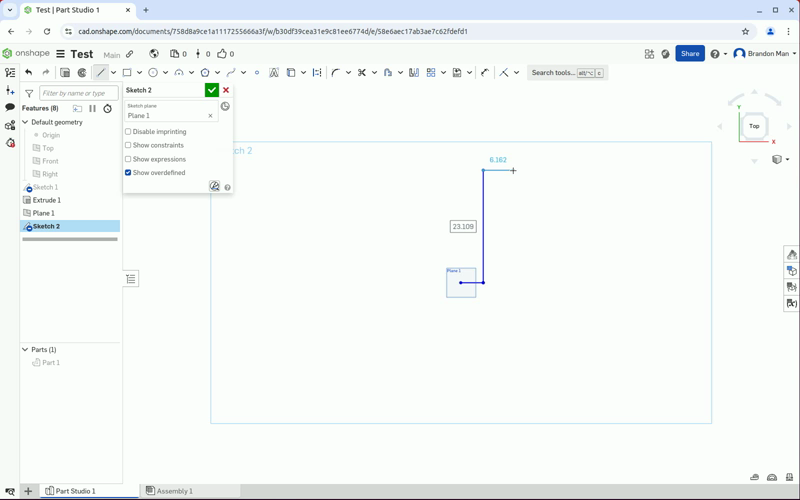
mouse_move(460, 170)
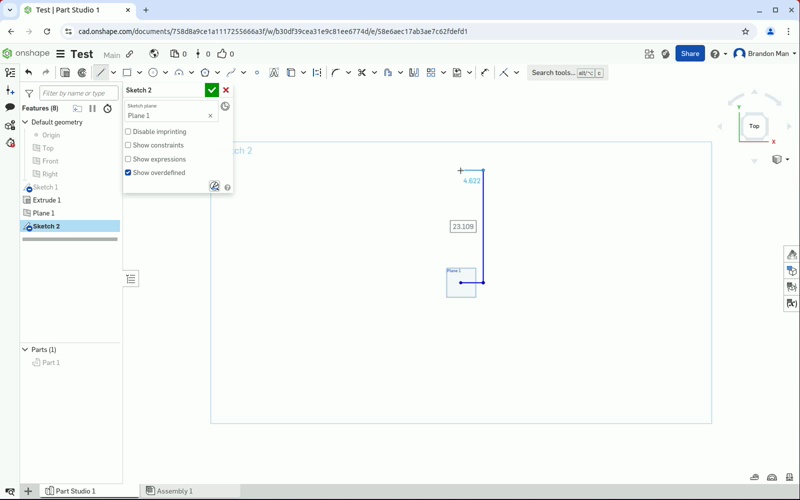
click(460, 170)
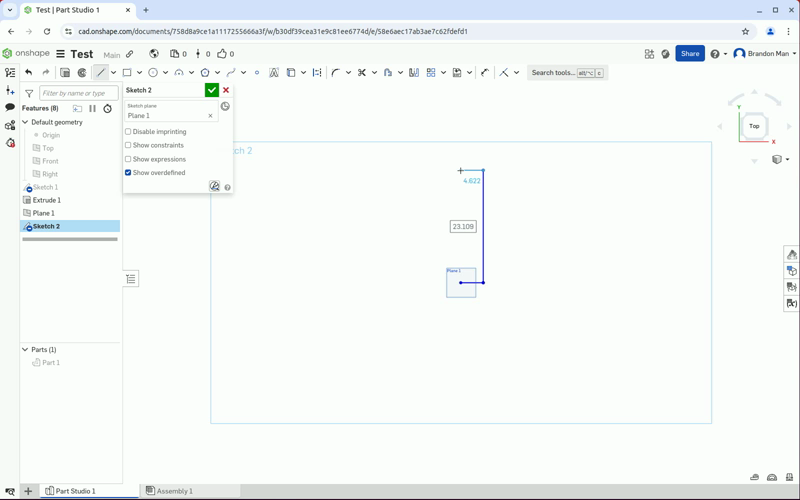
key_up(shift)
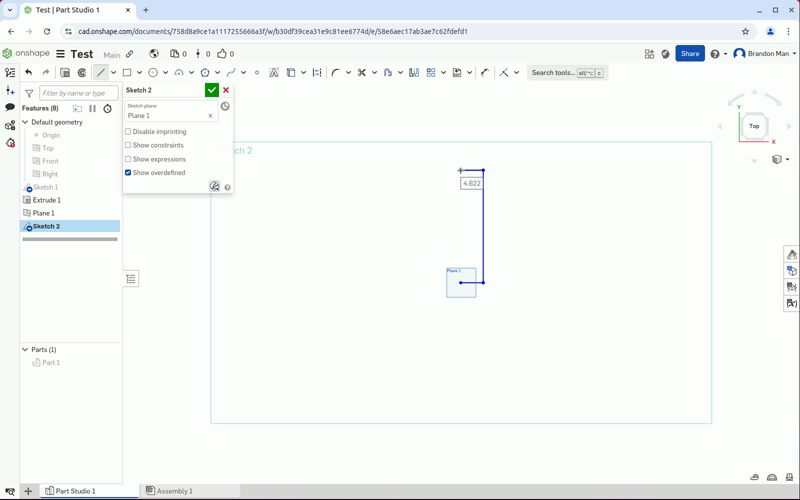
key_down(shift)
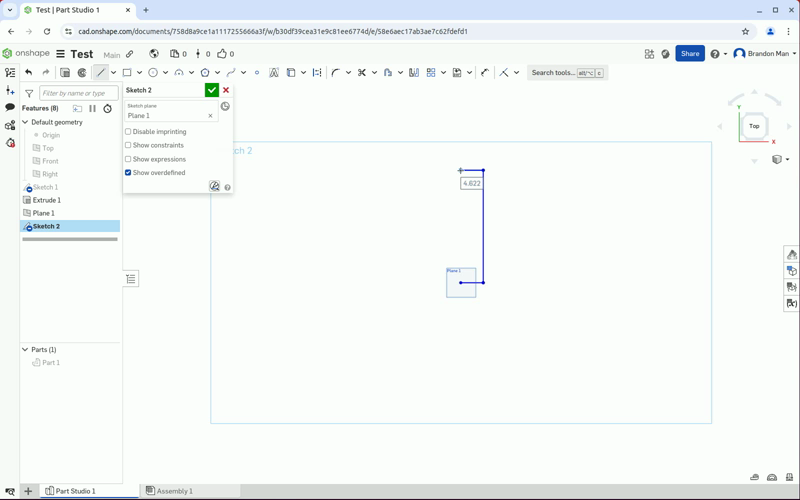
mouse_move(460, 282)
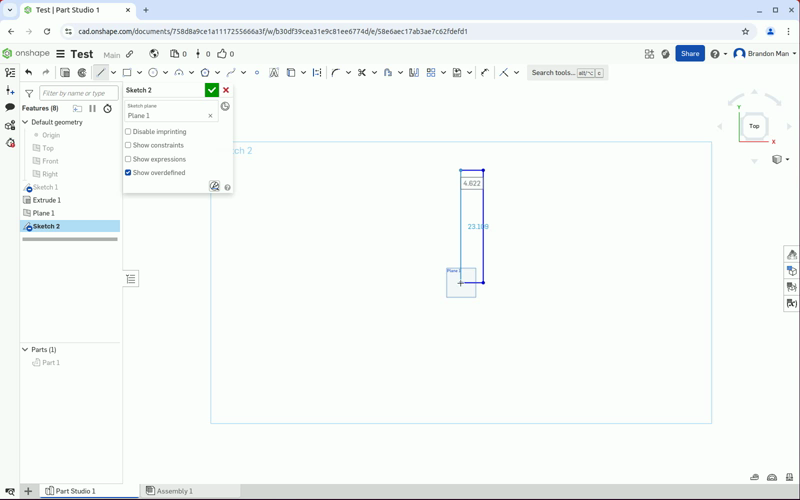
key_up(shift)
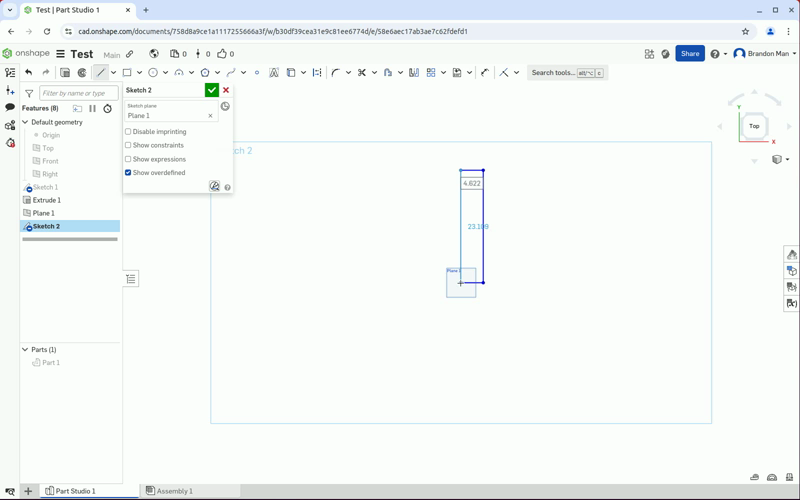
click(460, 282)
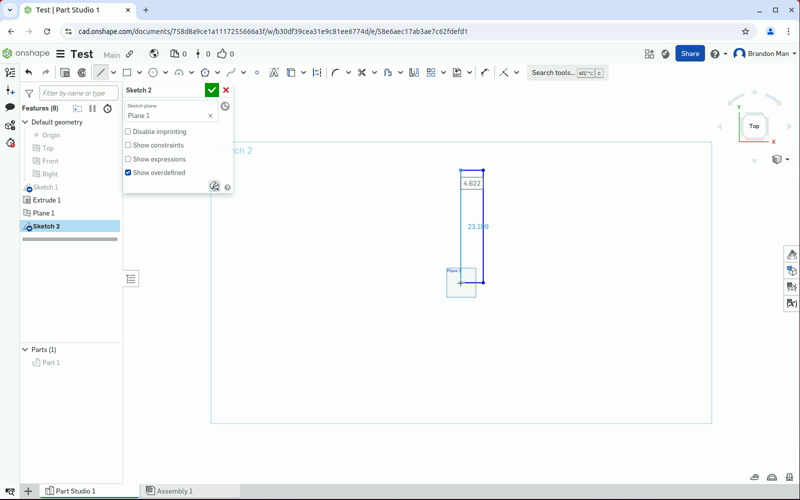
key(esc)
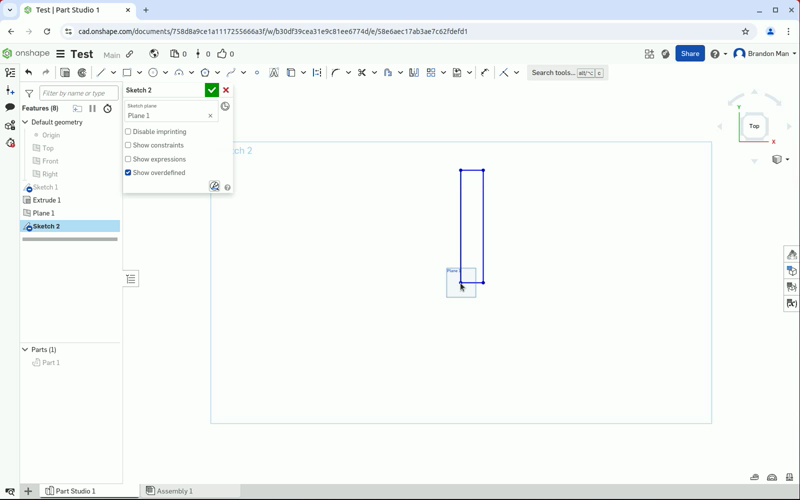
mouse_move(464, 242)
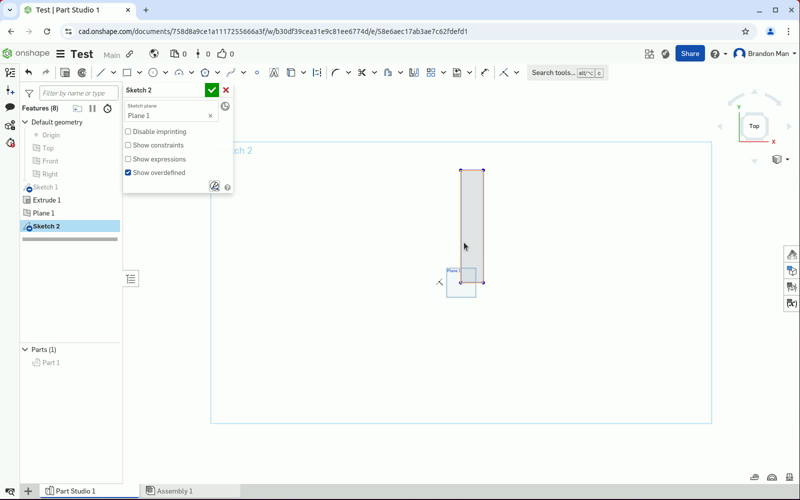
click(464, 242)
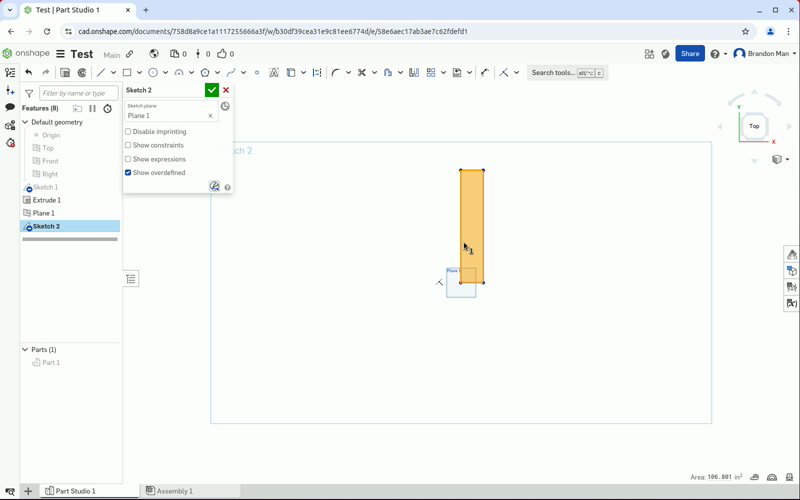
mouse_move(73, 352)
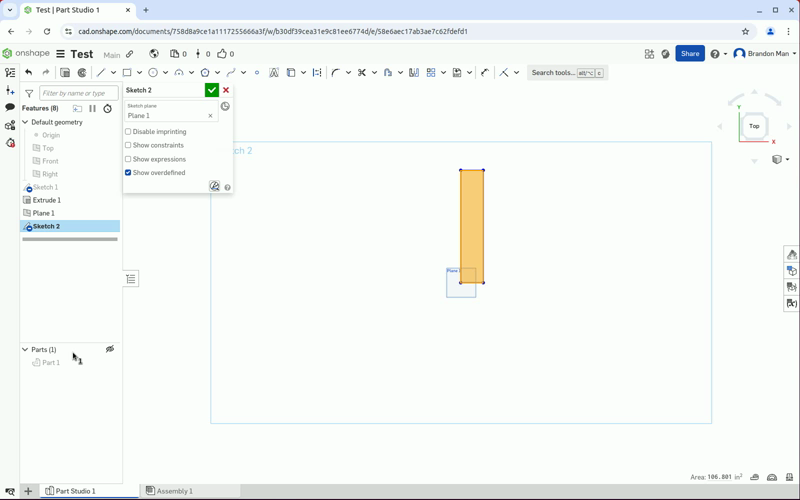
key(shift+y)
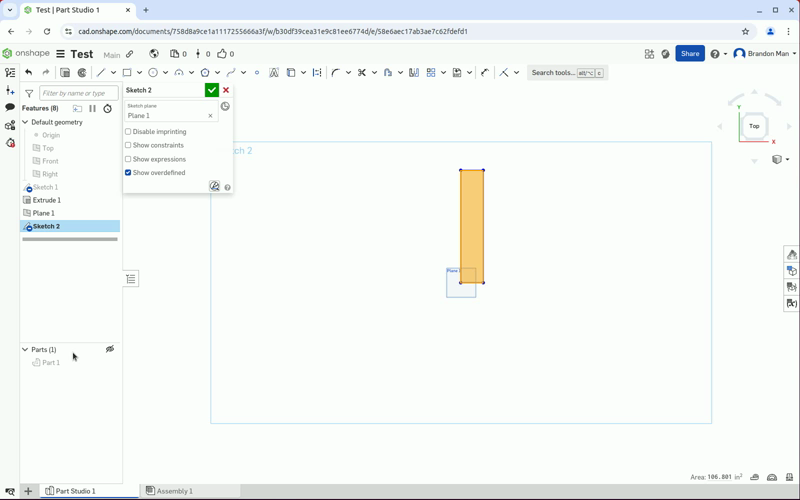
key(shift+e)
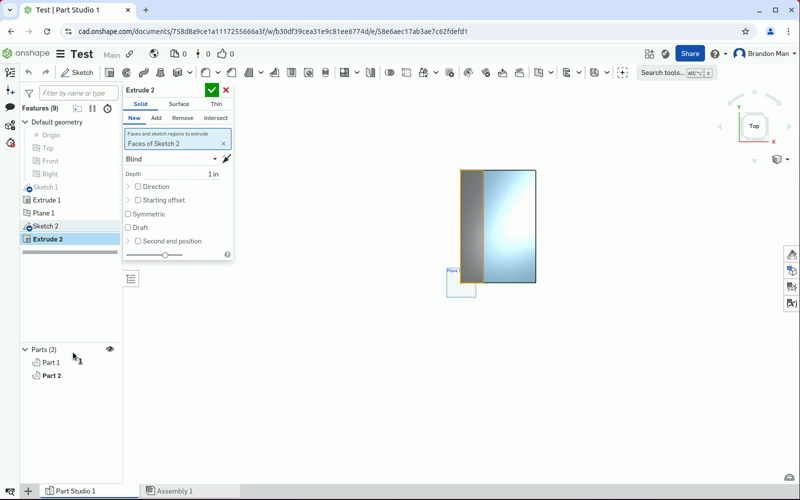
mouse_move(143, 106)
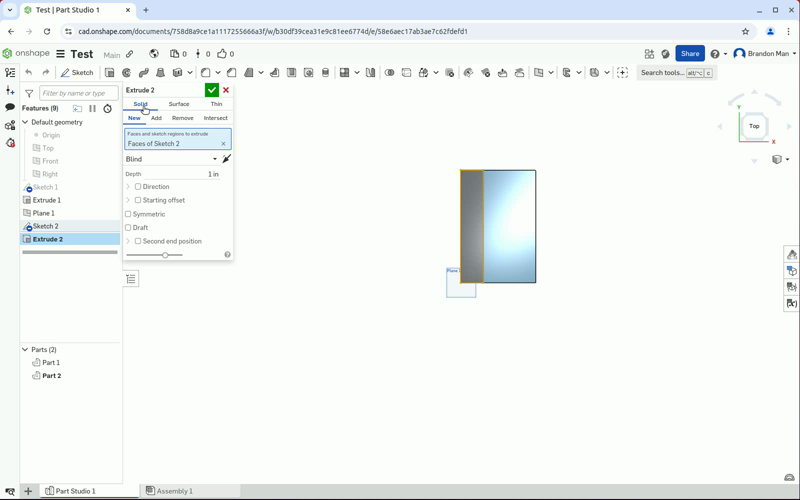
click(143, 106)
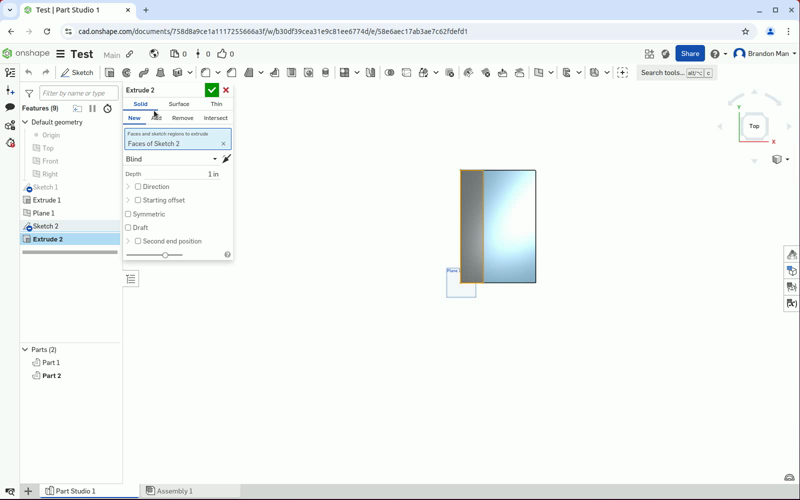
mouse_move(186, 120)
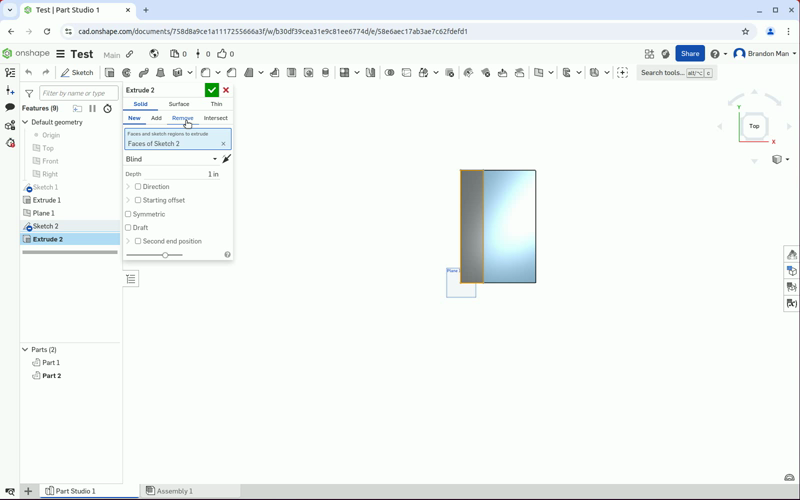
click(186, 120)
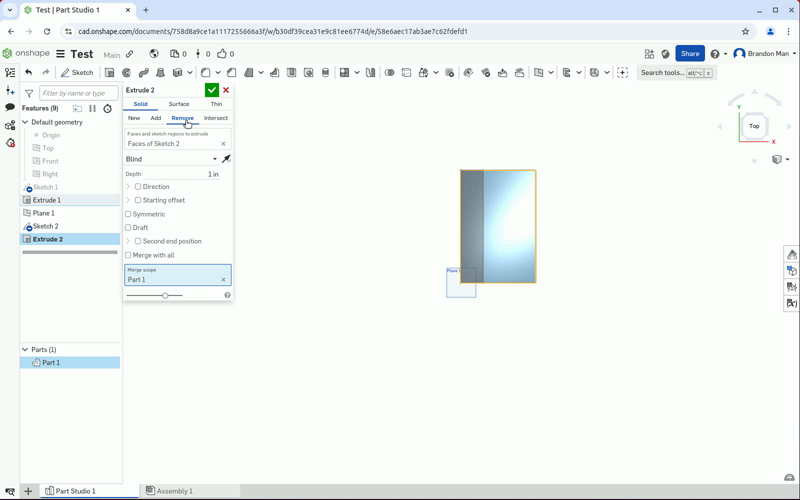
key(tab, 4)
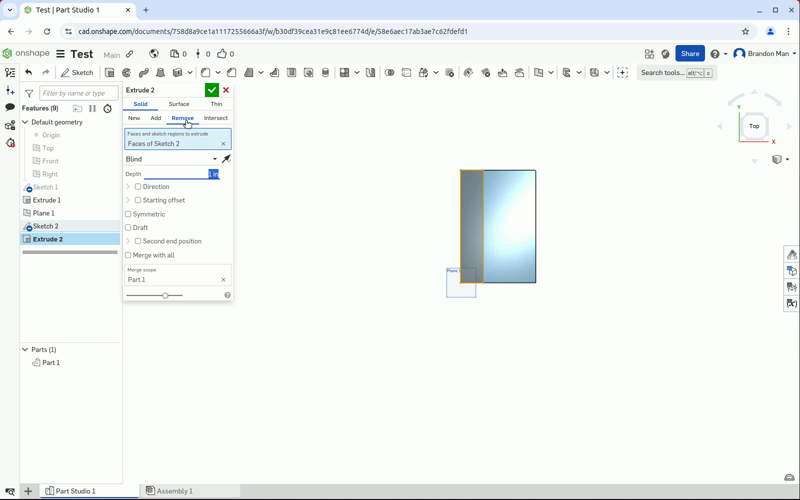
text(4.574)
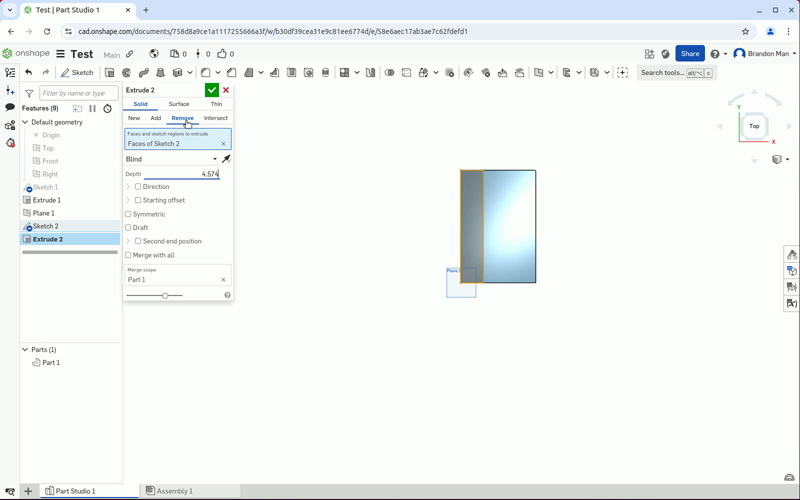
key(tab, 6)
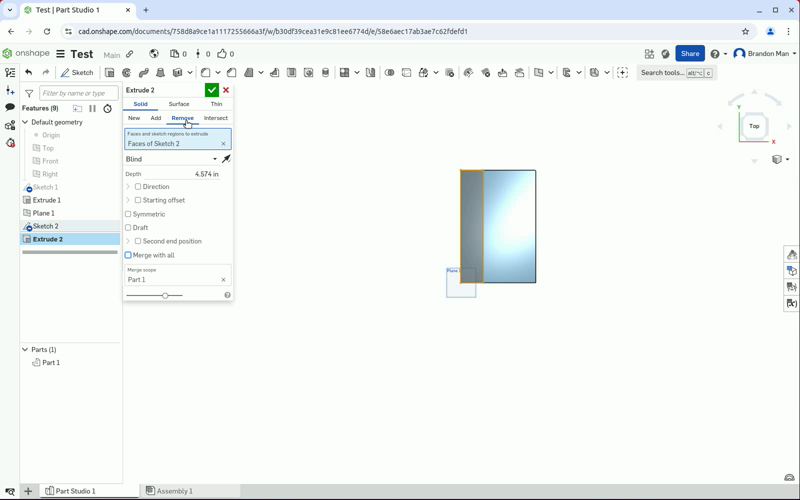
key(space)
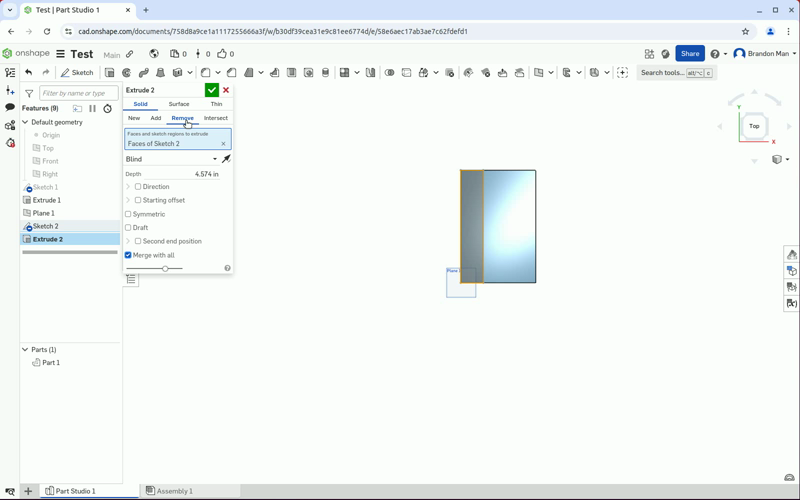
key(enter)
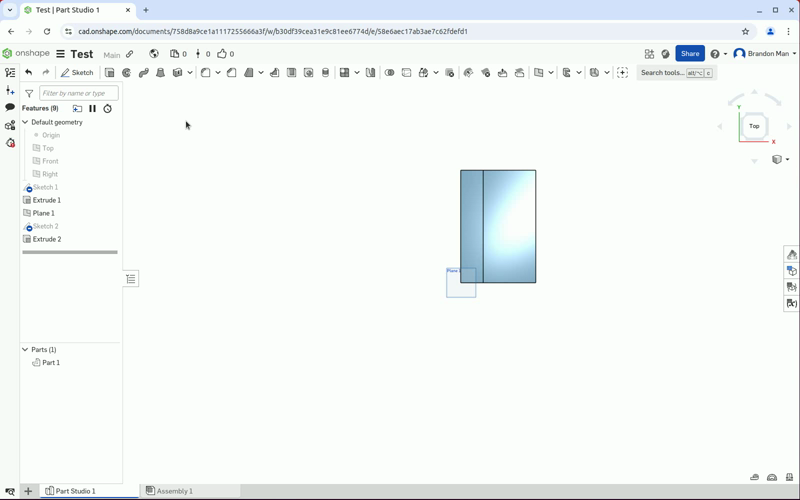
key(shift+h)
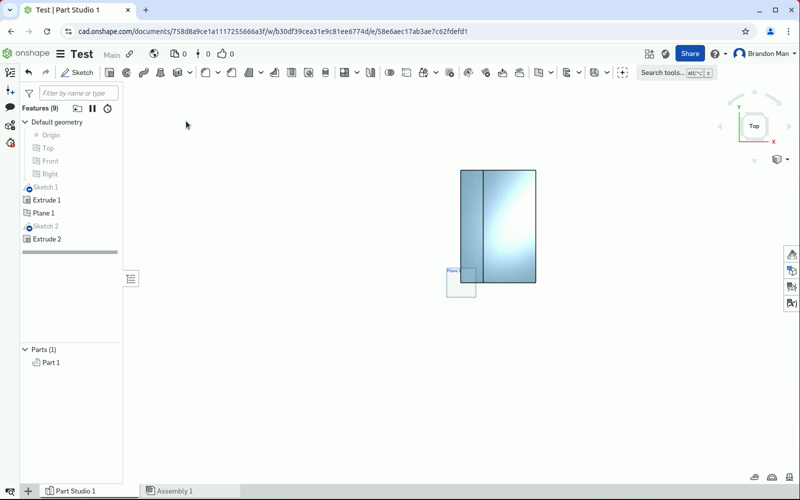
key(shift+h)
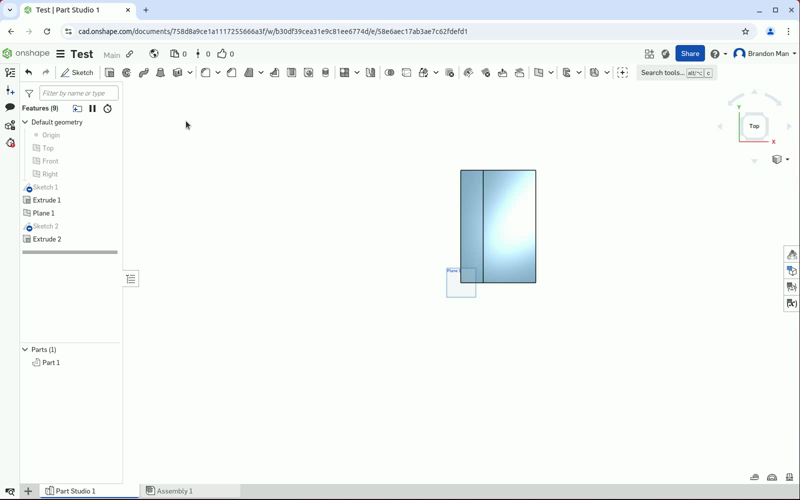
mouse_move(73, 189)
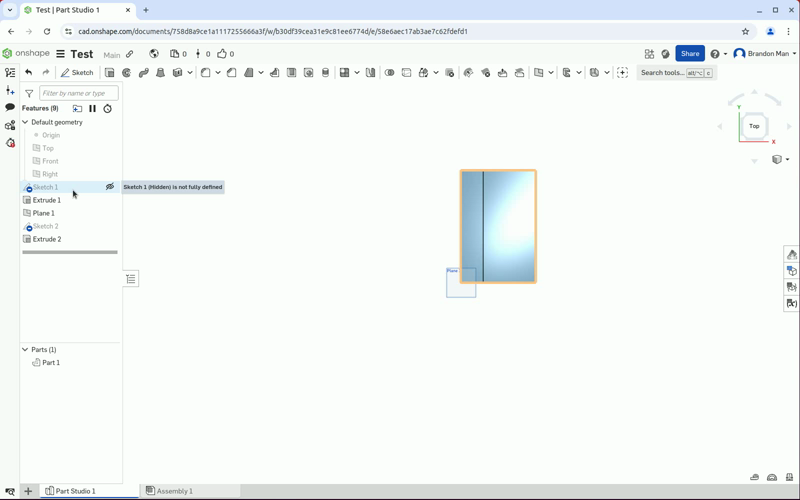
click(73, 189)
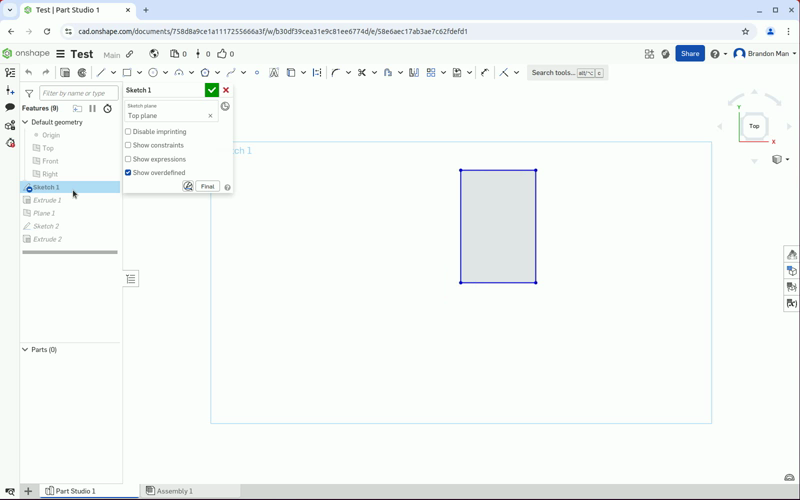
mouse_move(229, 92)
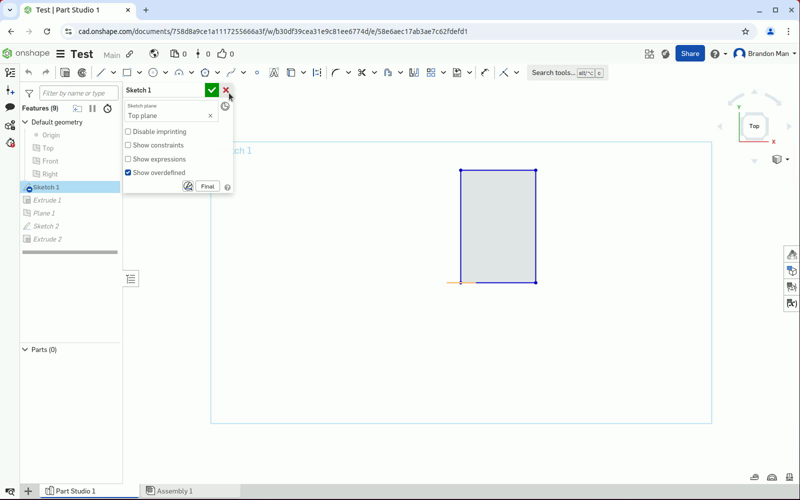
click(229, 92)
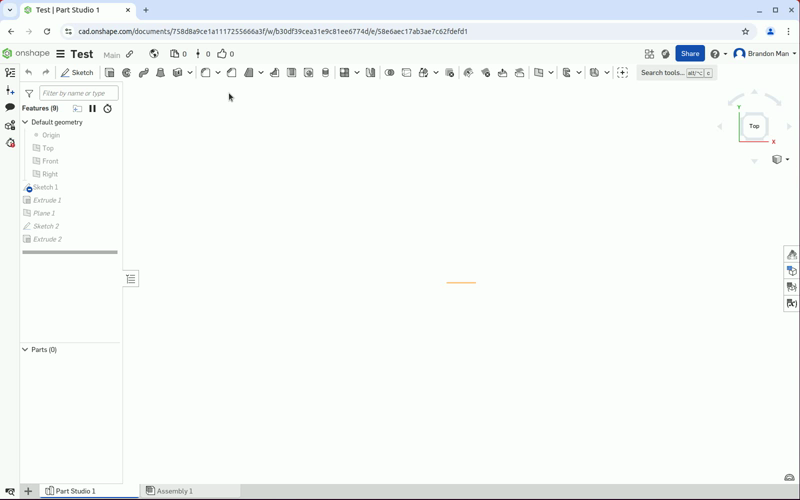
key(shift+s)
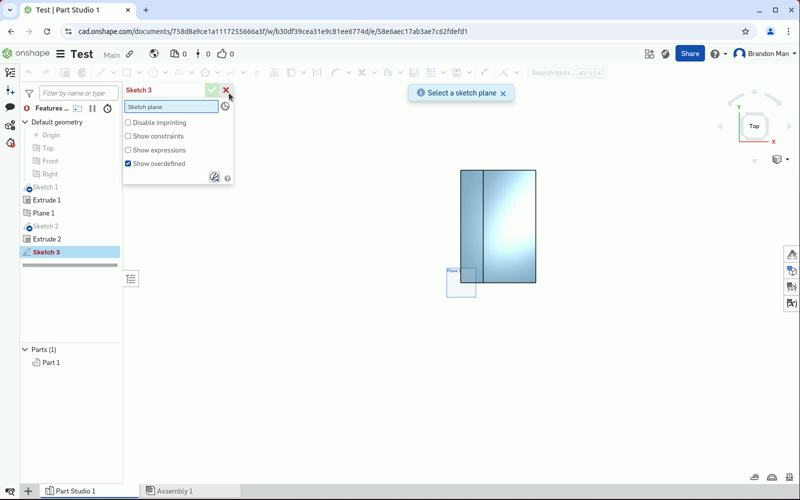
mouse_move(73, 215)
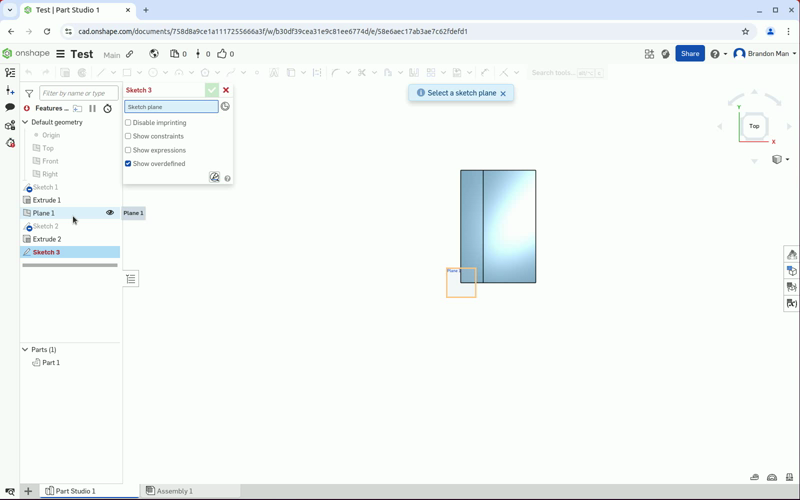
click(73, 215)
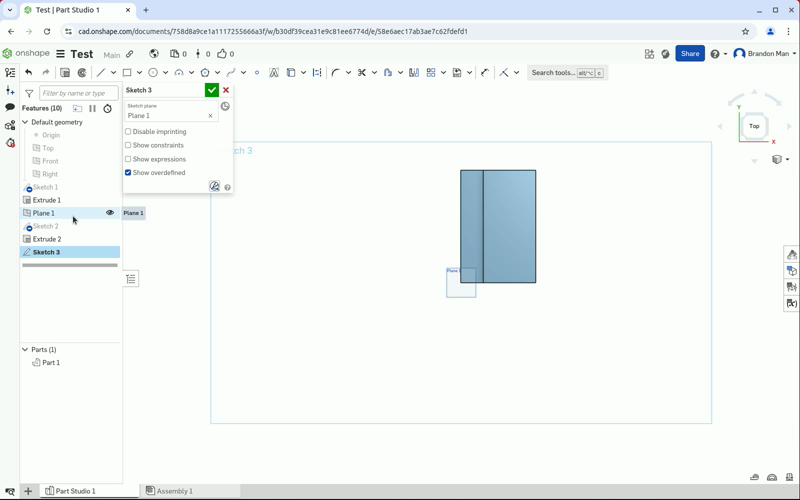
mouse_move(73, 352)
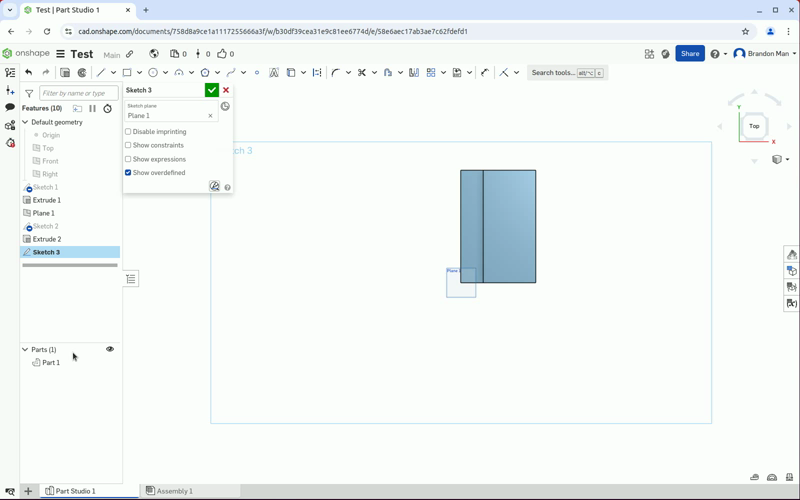
key(y)
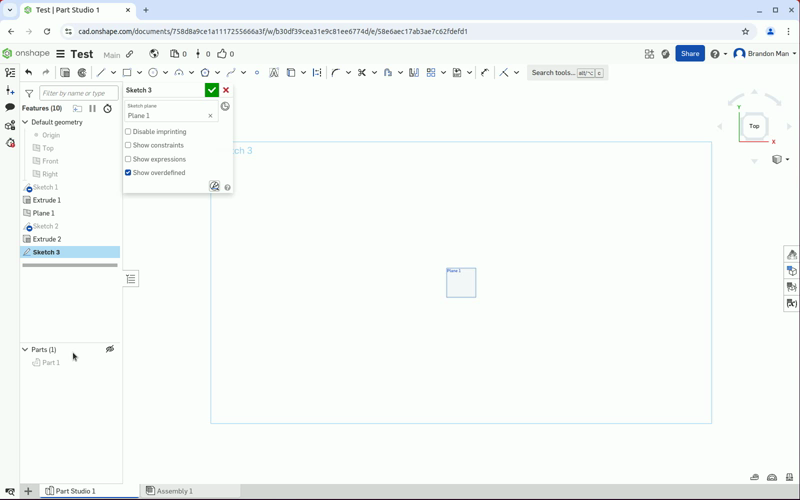
key(c)
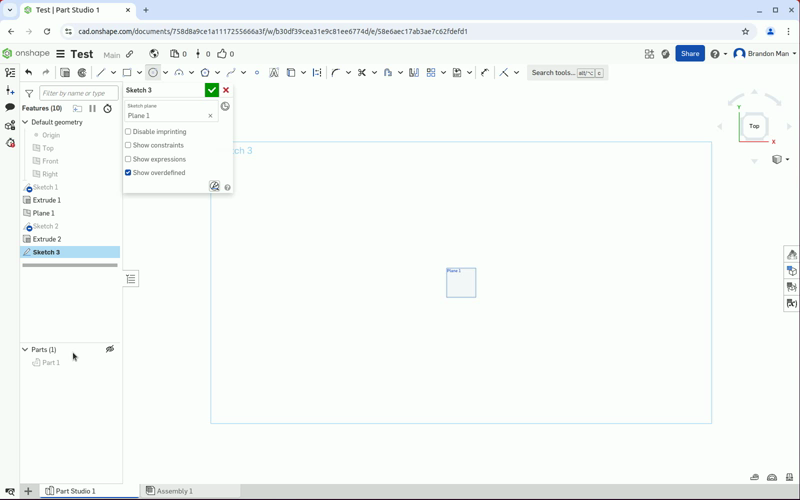
key_down(shift)
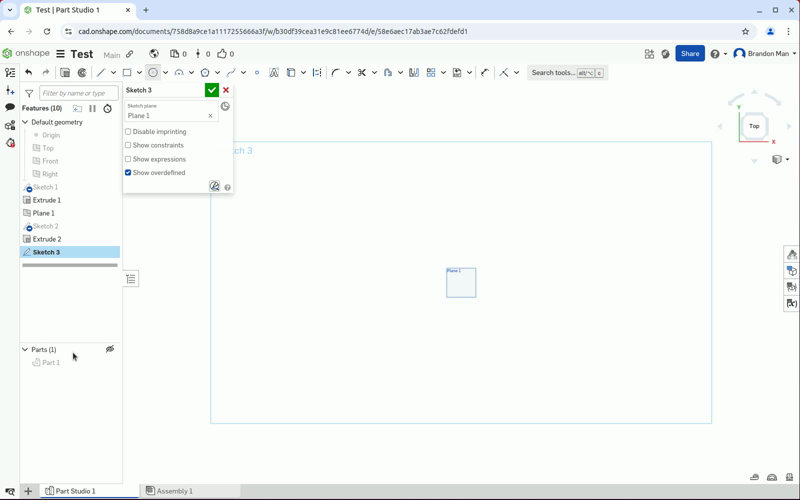
mouse_move(510, 226)
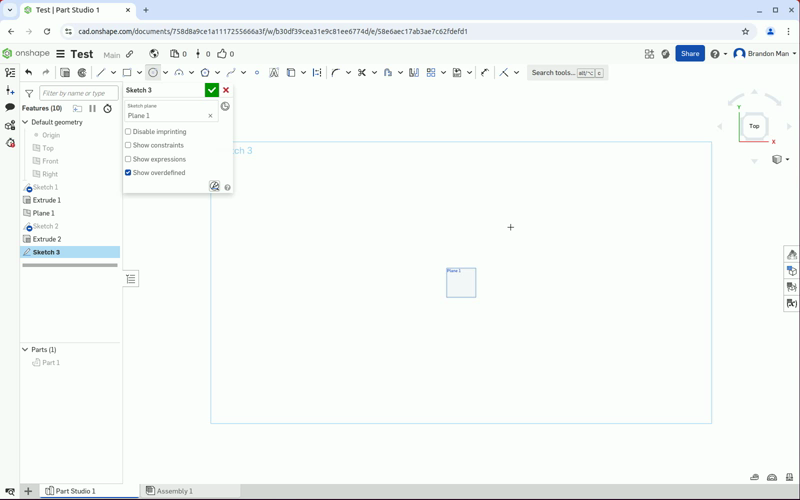
click(510, 226)
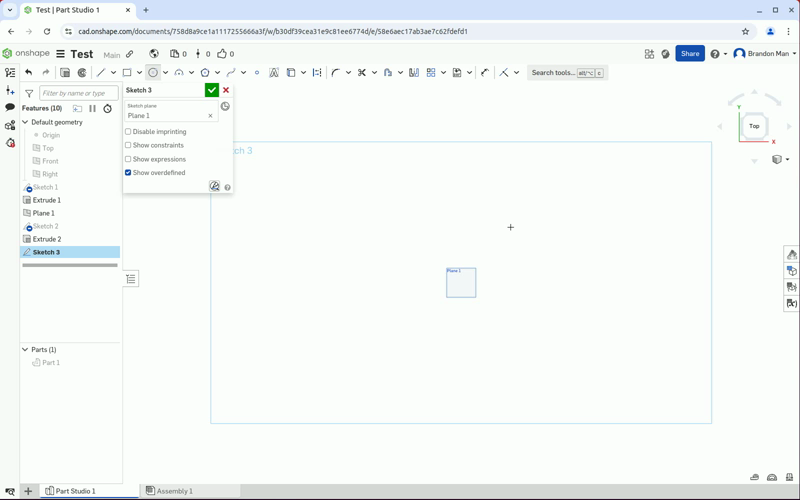
key_up(shift)
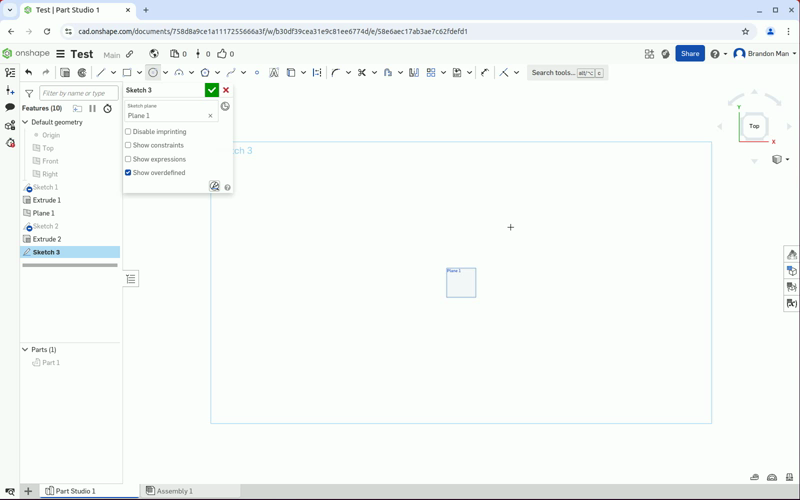
mouse_move(526, 226)
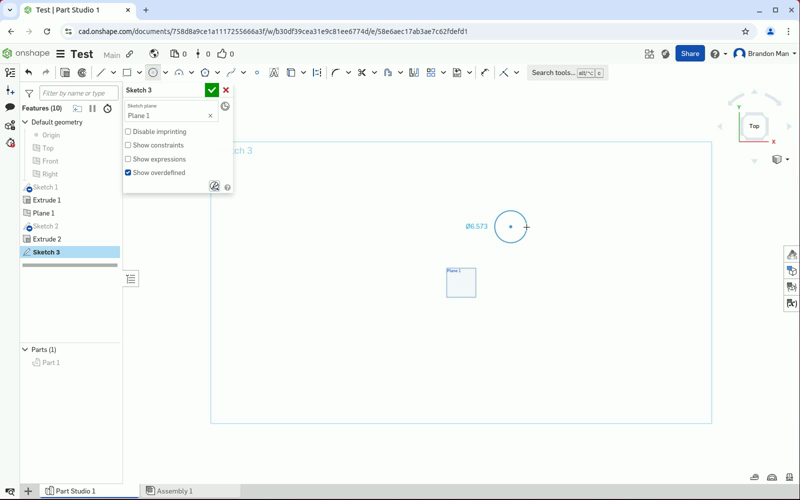
click(526, 226)
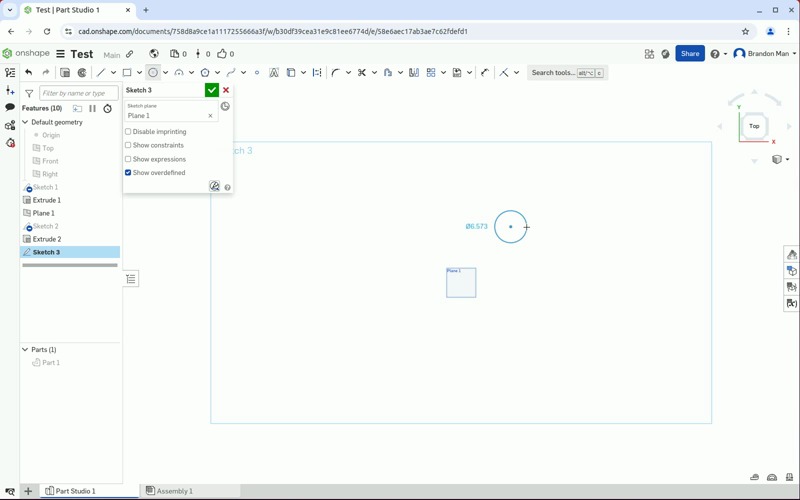
key(esc)
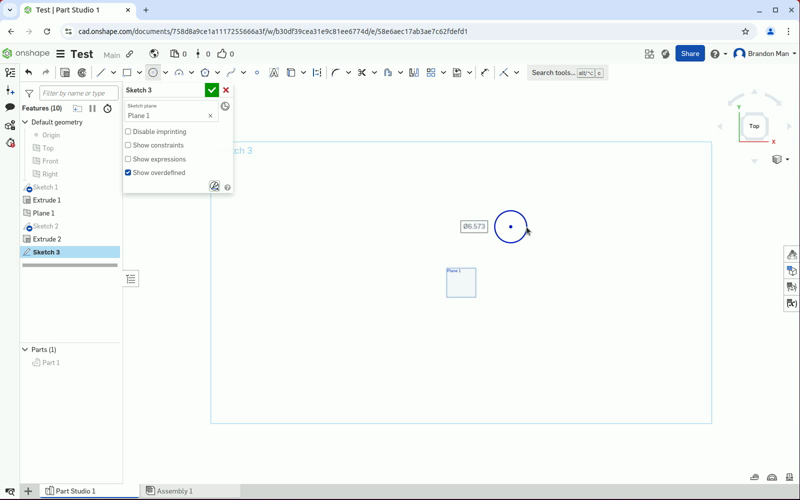
mouse_move(506, 214)
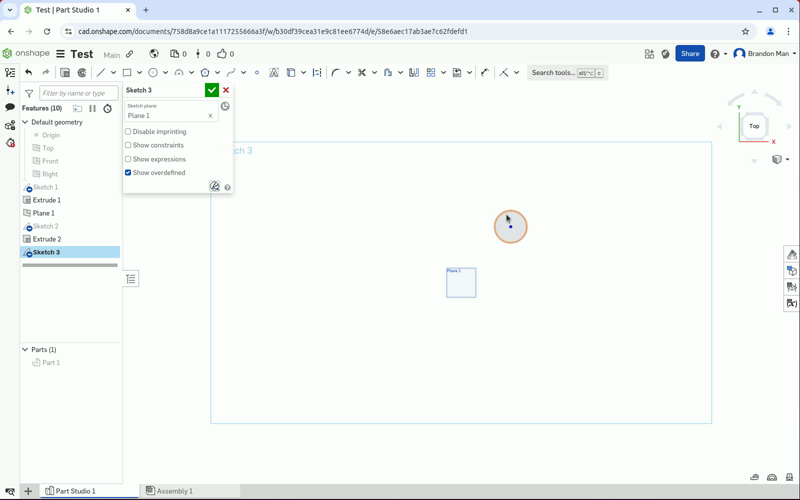
scroll(6)
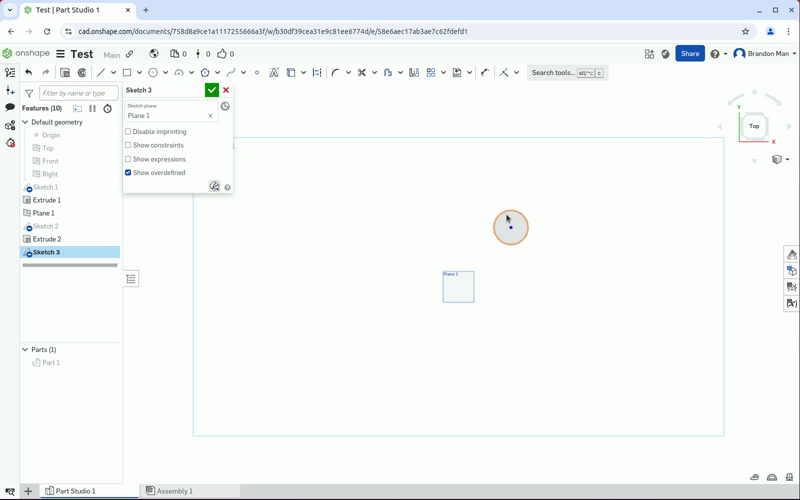
scroll(6)
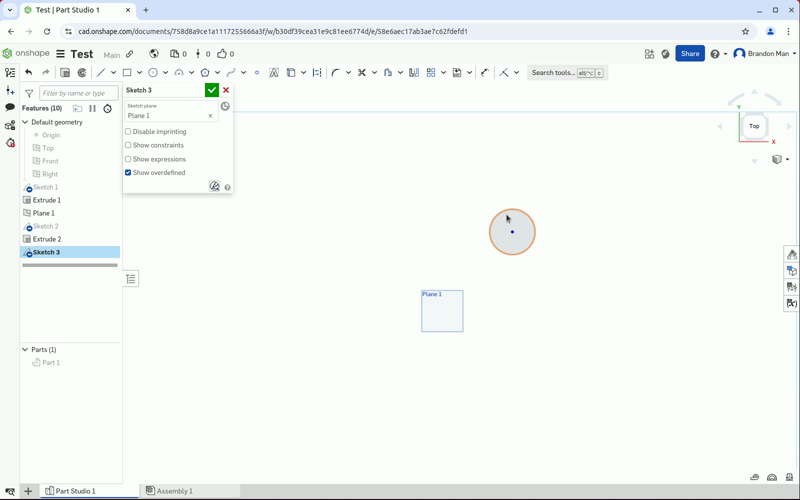
scroll(6)
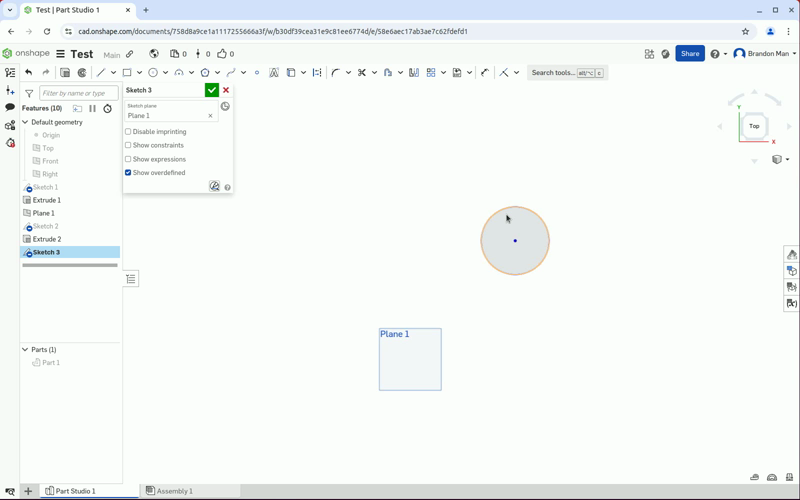
scroll(6)
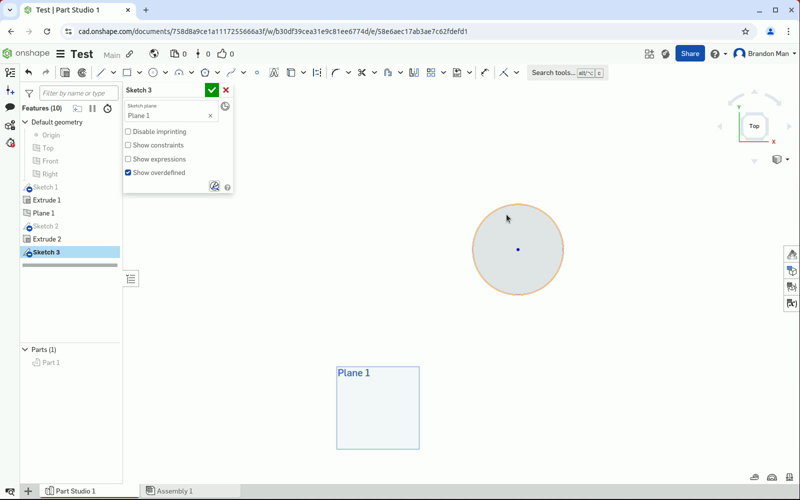
scroll(6)
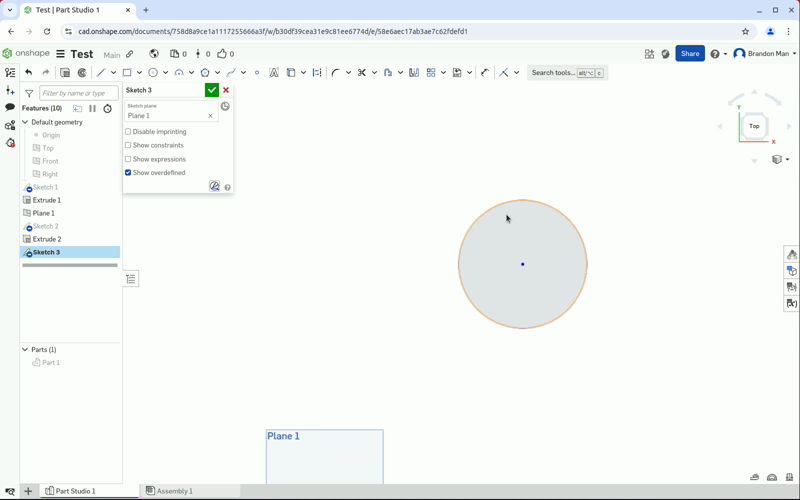
scroll(6)
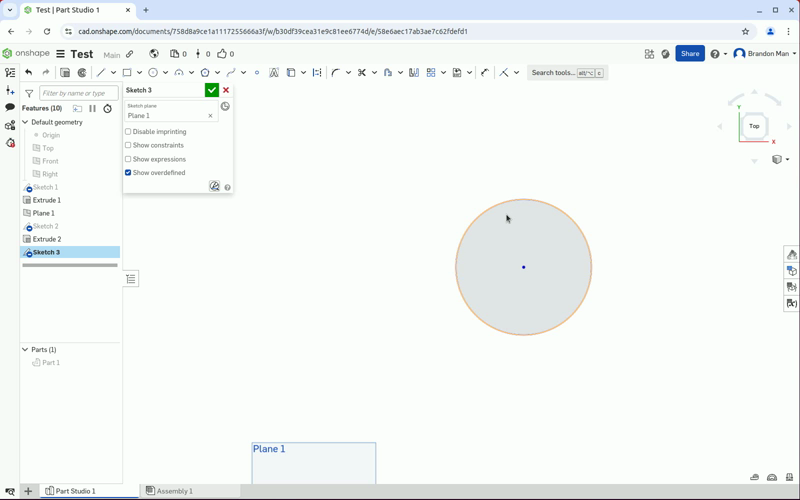
scroll(6)
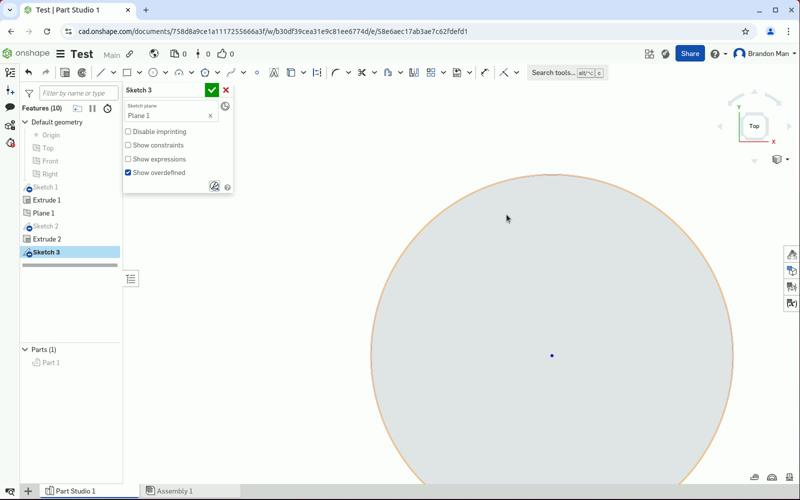
click(506, 214)
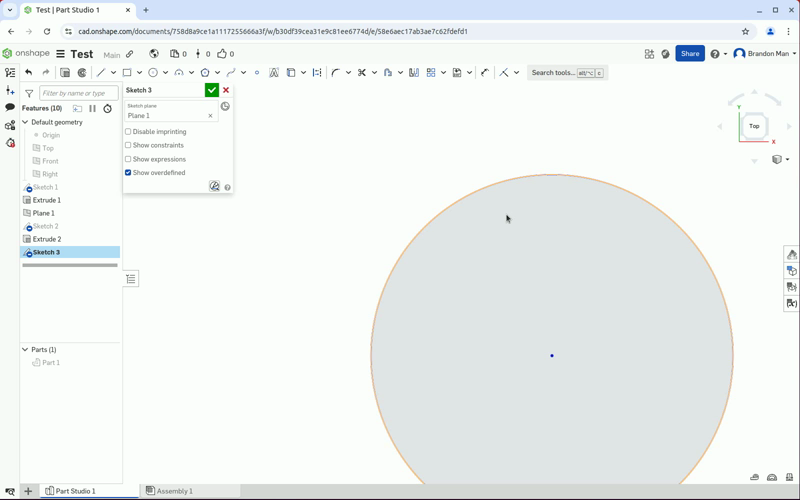
scroll(-6)
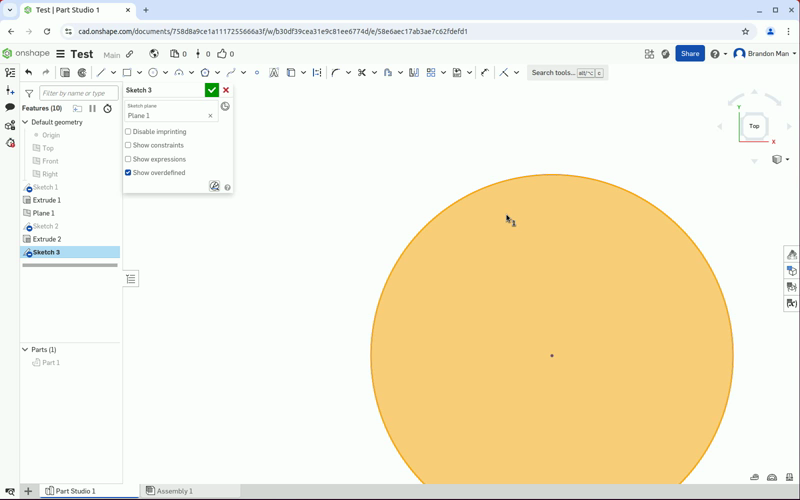
scroll(-6)
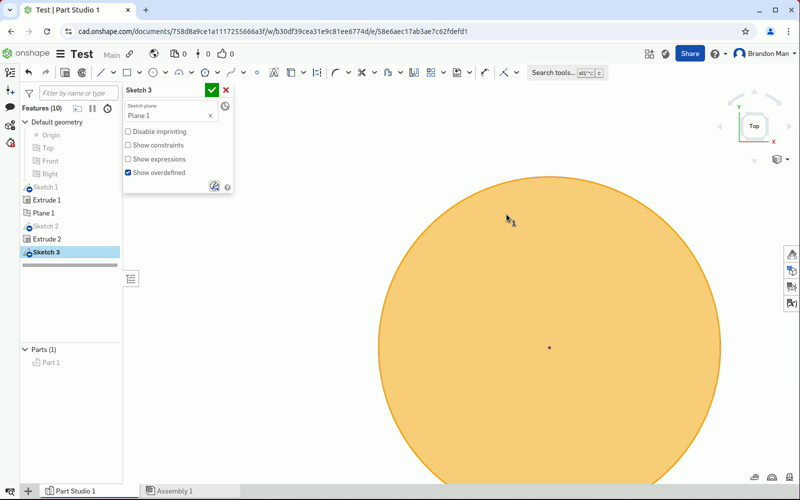
scroll(-6)
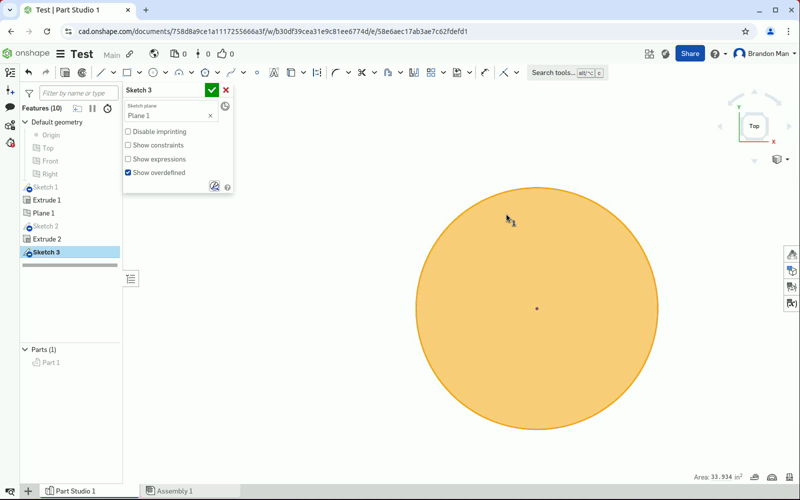
scroll(-6)
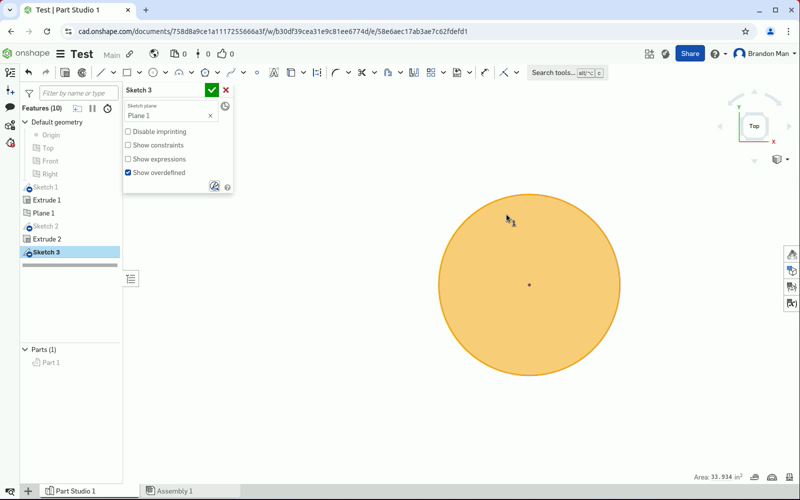
scroll(-6)
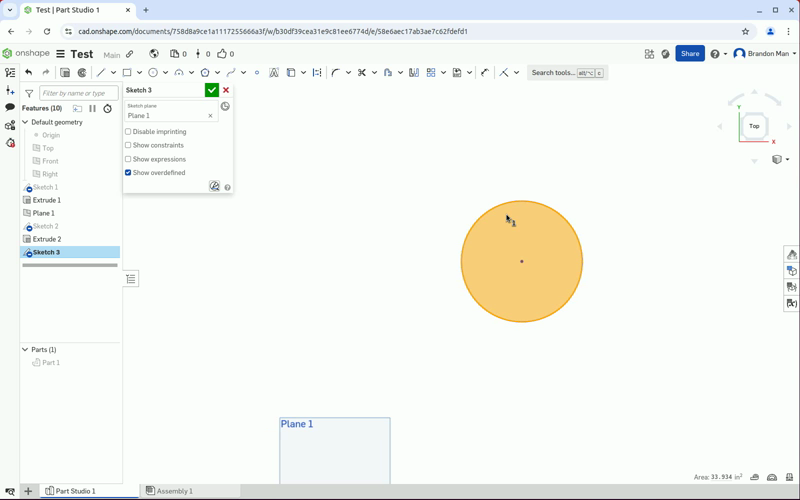
scroll(-6)
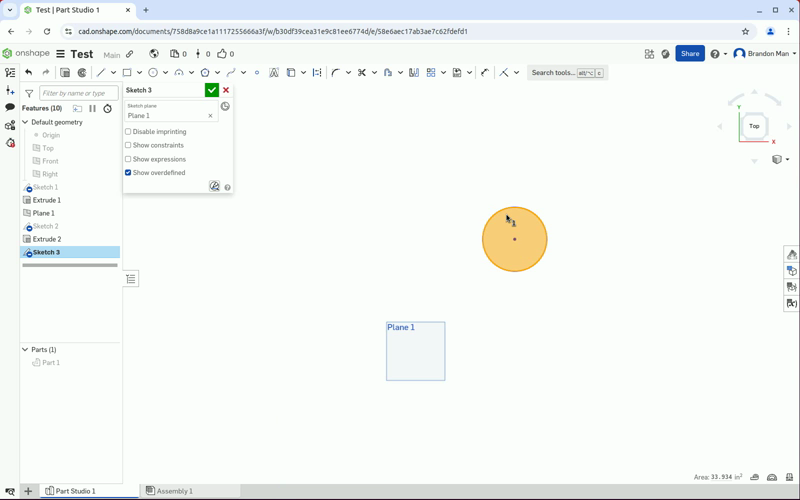
scroll(-6)
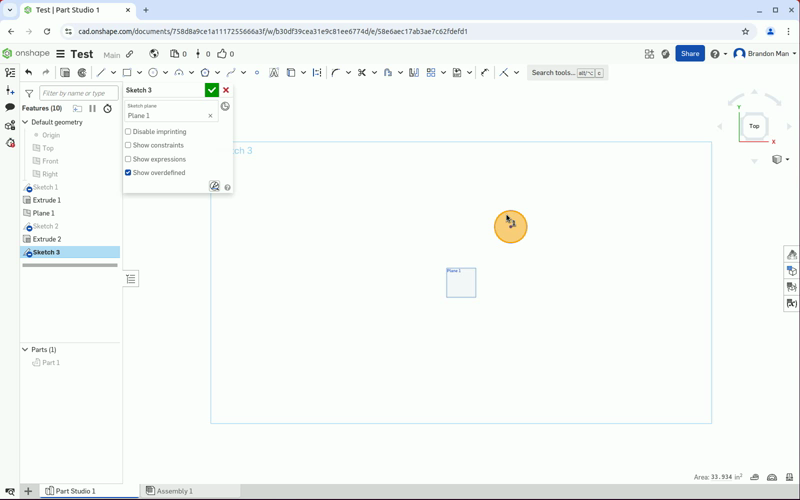
mouse_move(73, 352)
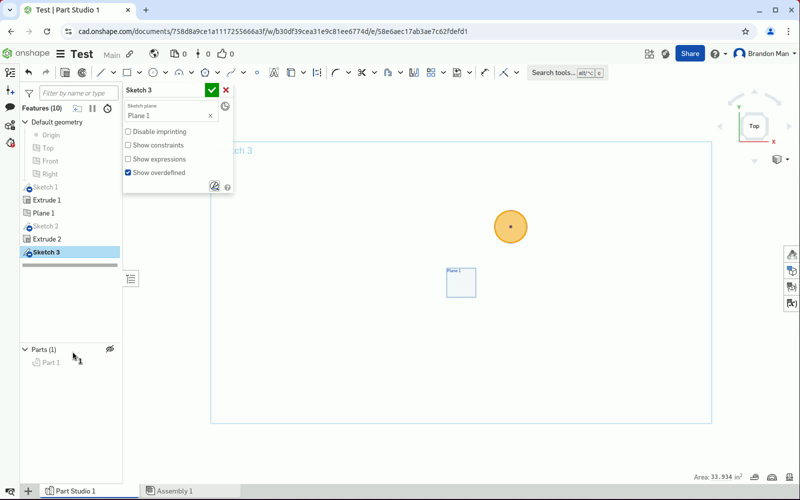
key(shift+y)
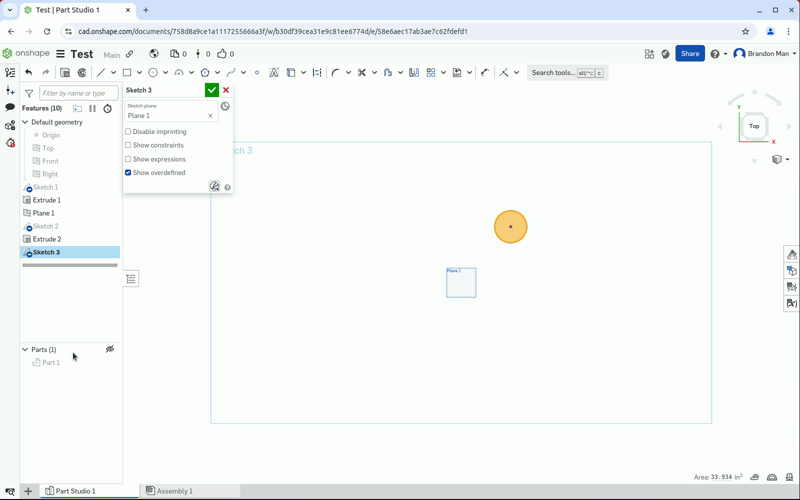
key(shift+e)
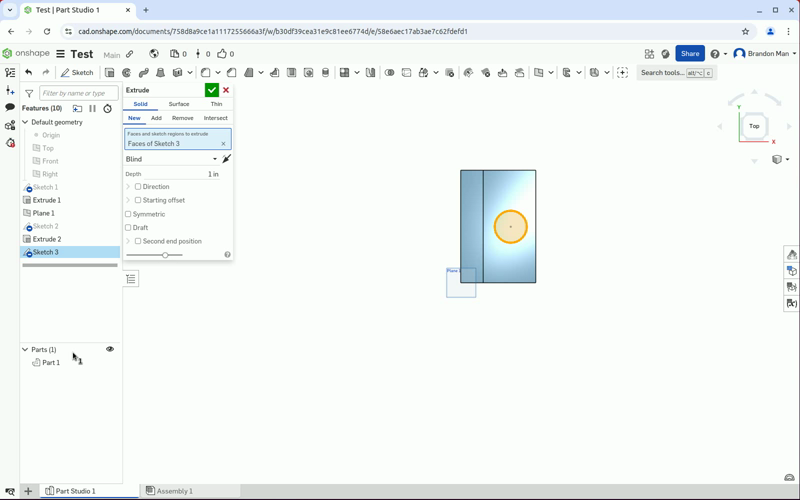
mouse_move(143, 106)
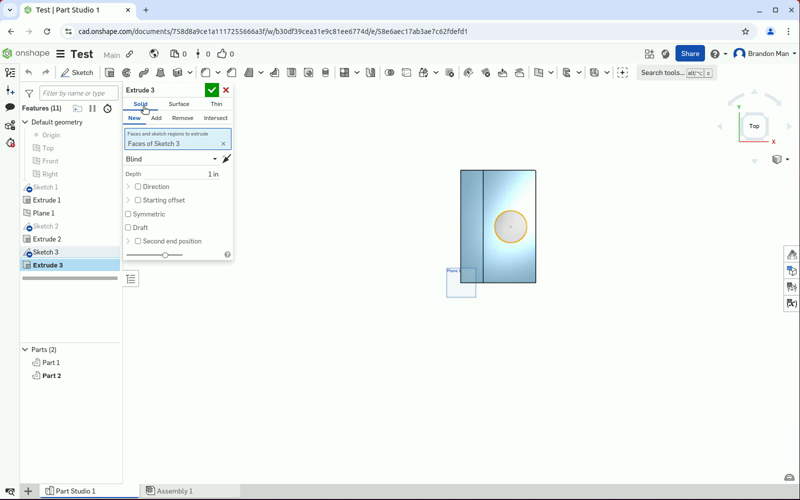
click(143, 106)
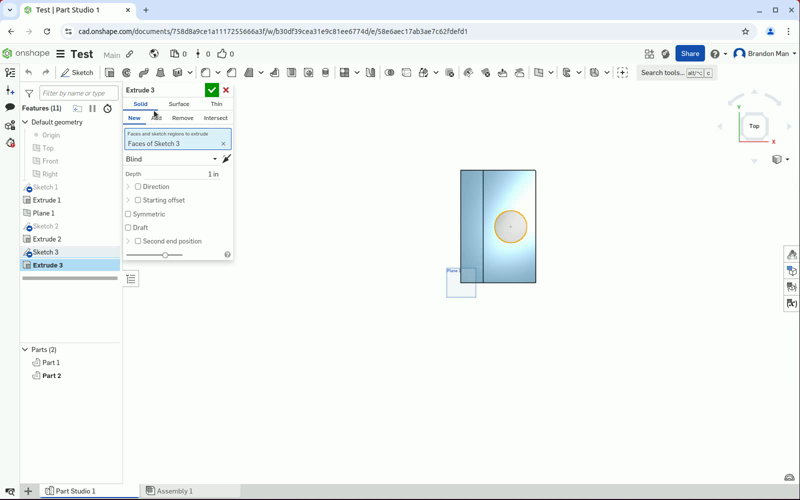
mouse_move(186, 120)
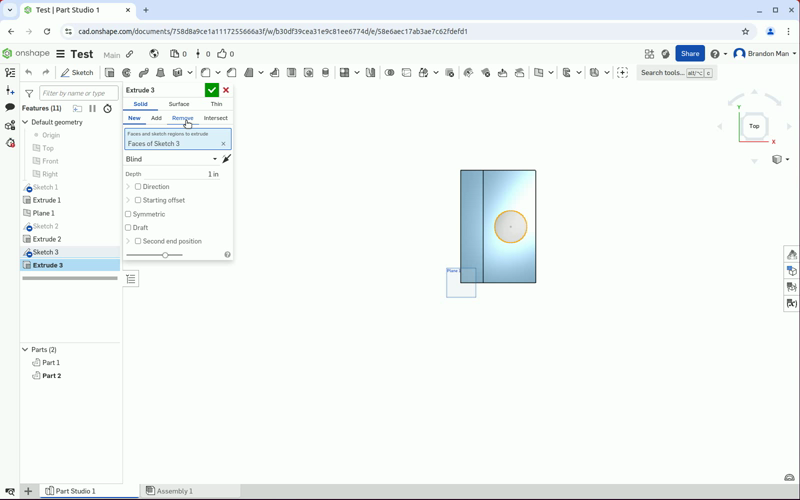
click(186, 120)
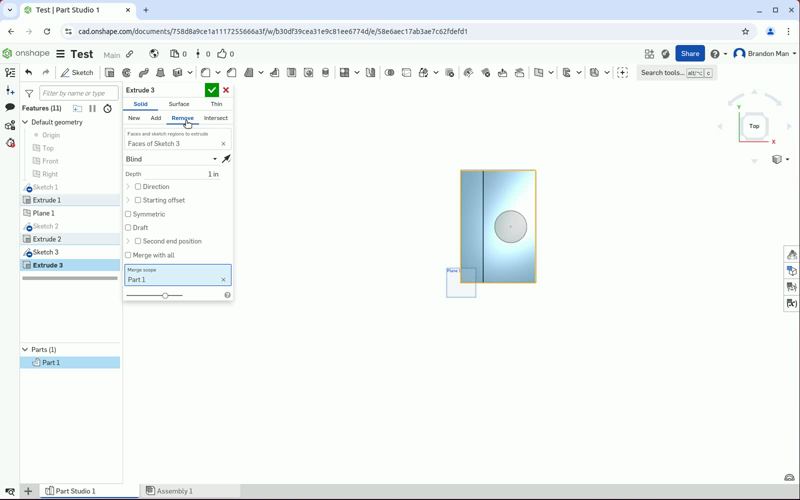
key(tab, 4)
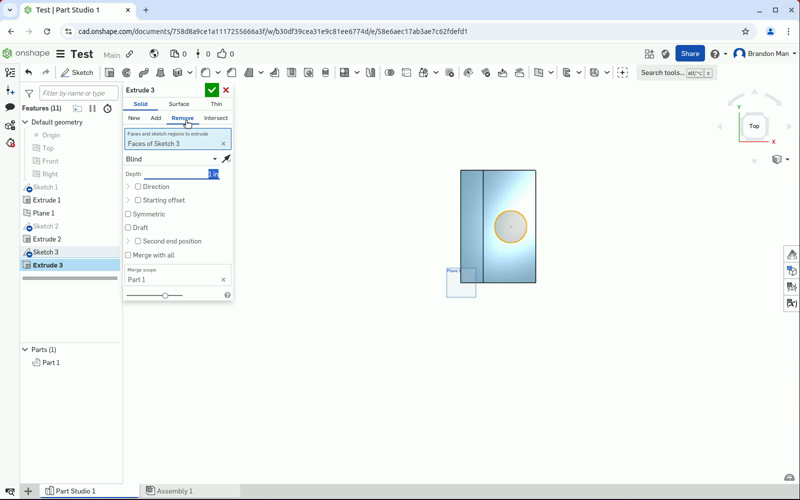
text(30.811)
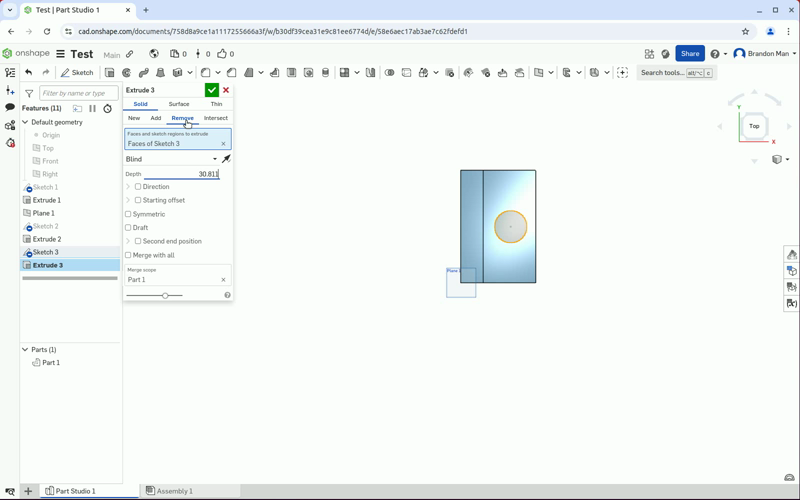
key(tab, 6)
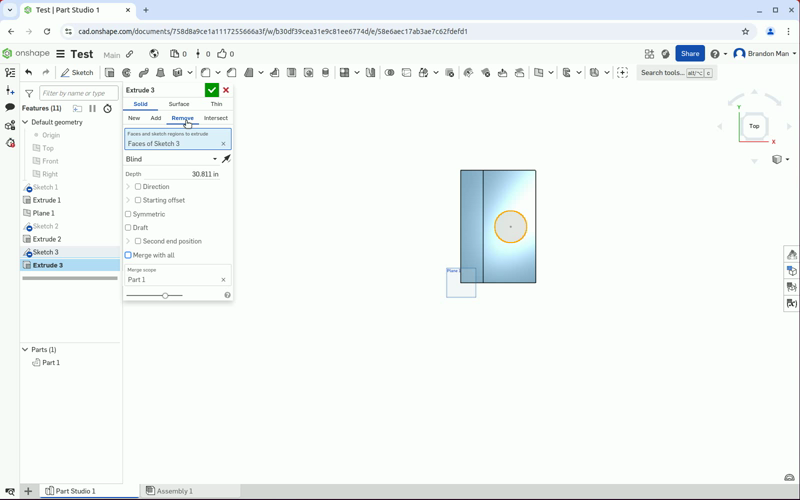
key(space)
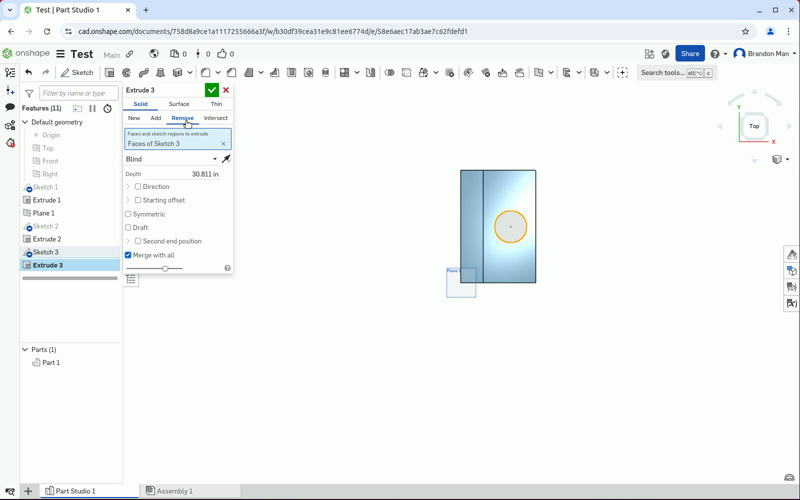
key(enter)
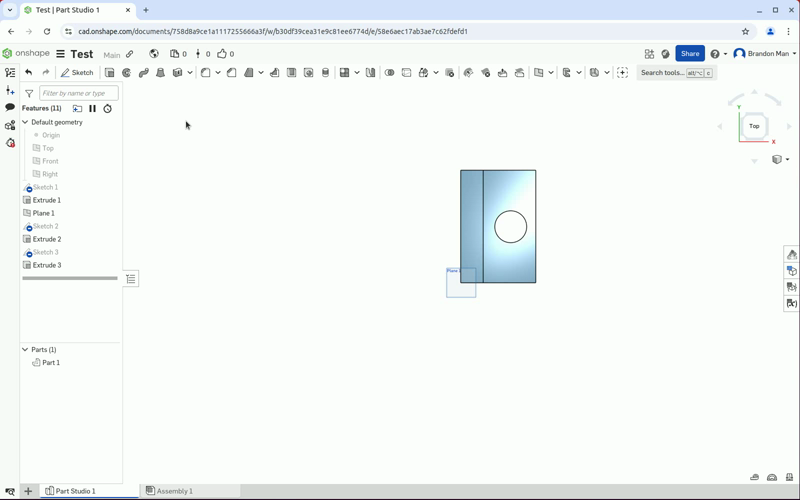
key(shift+h)
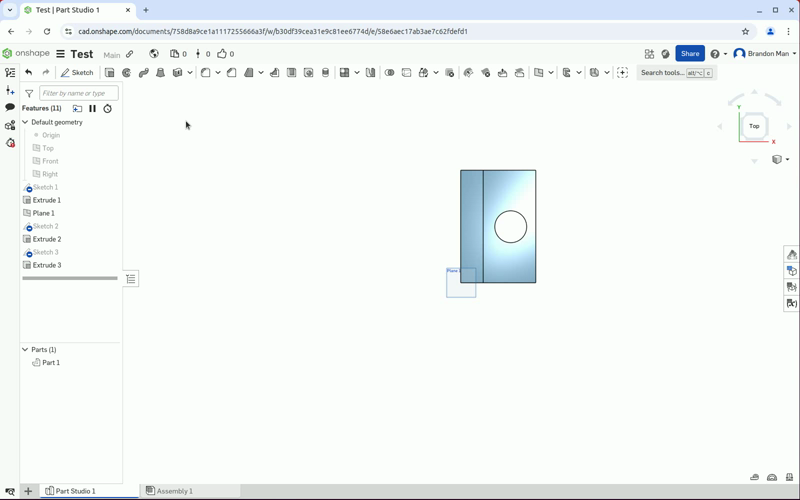
key(shift+h)
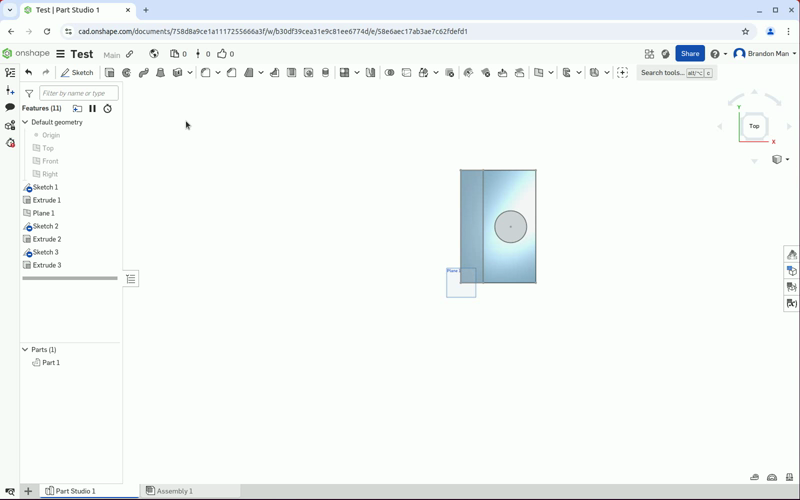
key(shift+7)
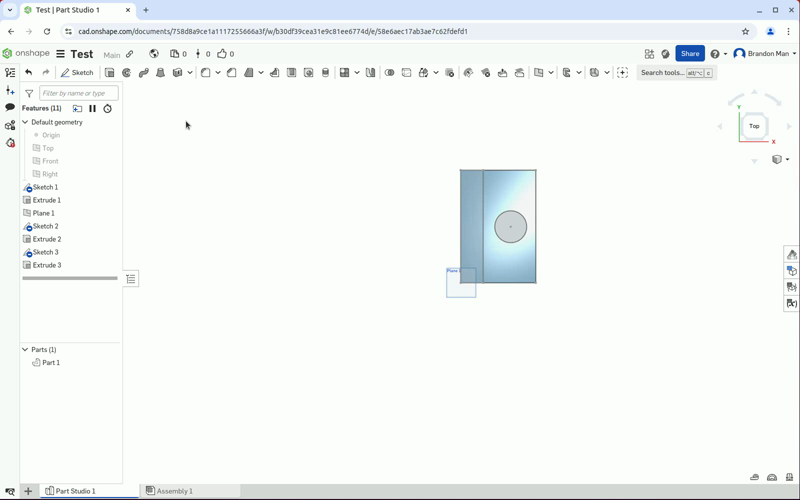
key(up, 3)
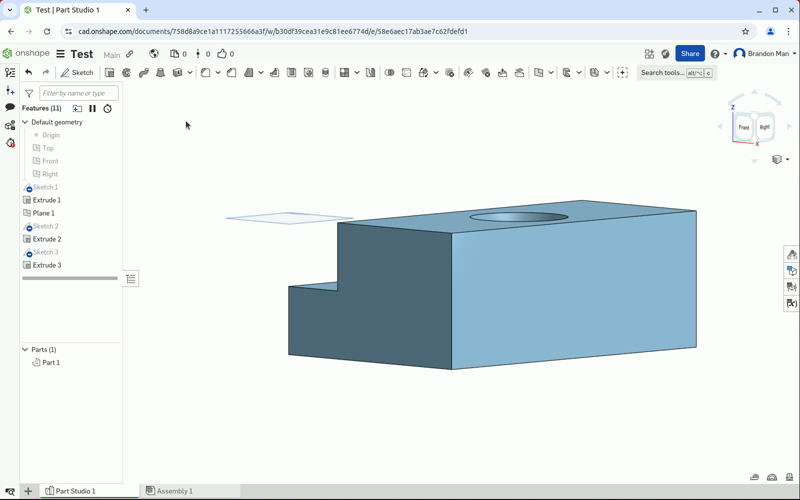
key(left, 3)
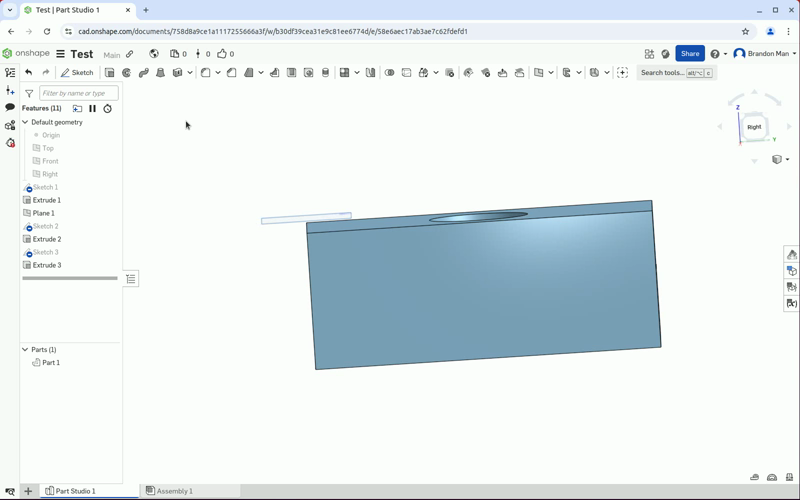
key(right, 3)
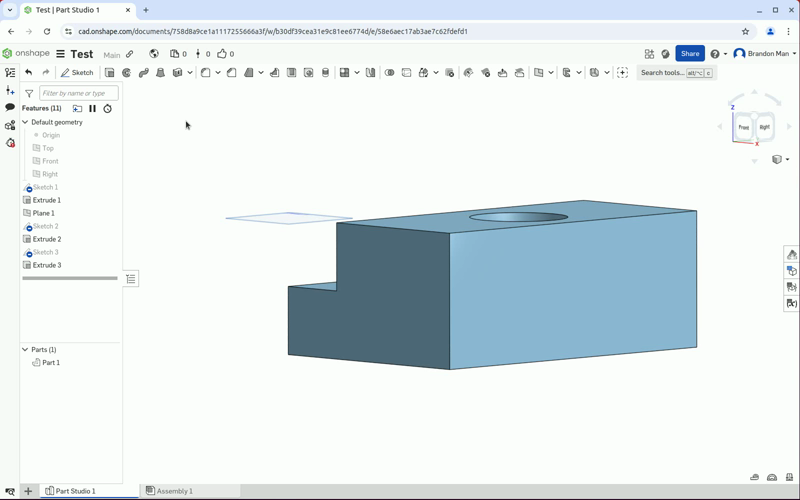
key(down, 3)
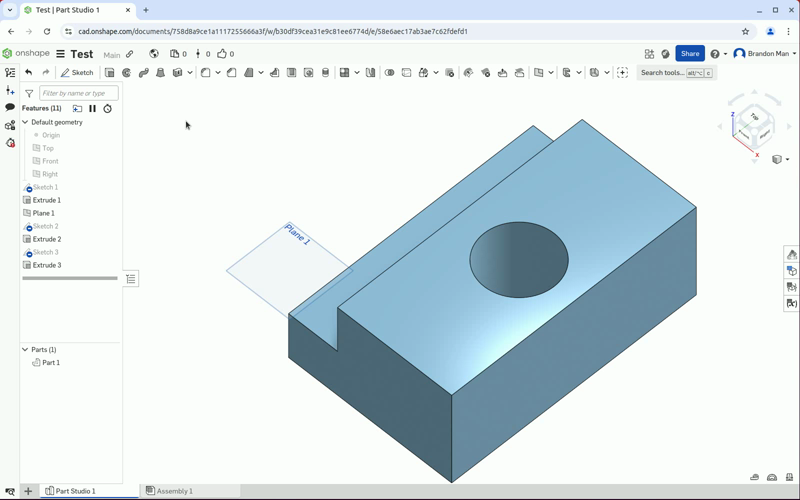
mouse_move(73, 189)
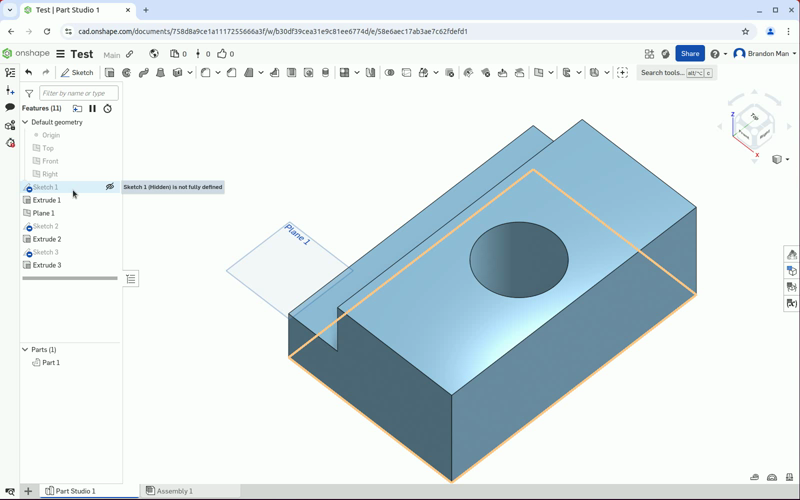
click(73, 189)